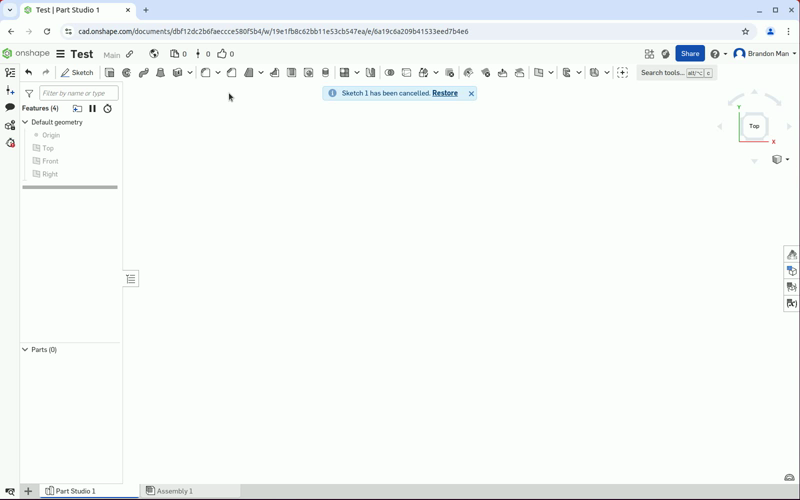
key(shift+h)
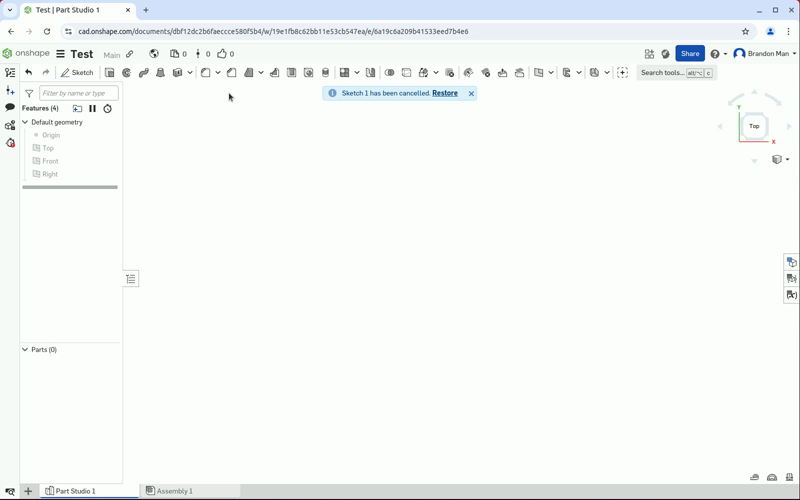
mouse_move(73, 352)
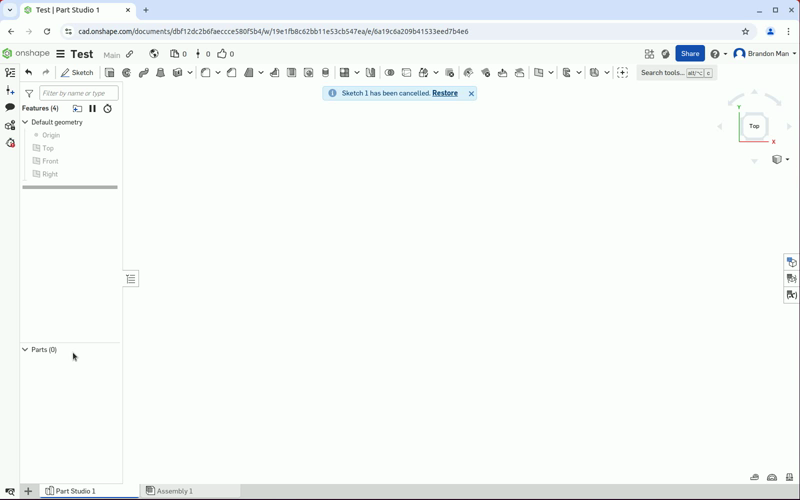
key(y)
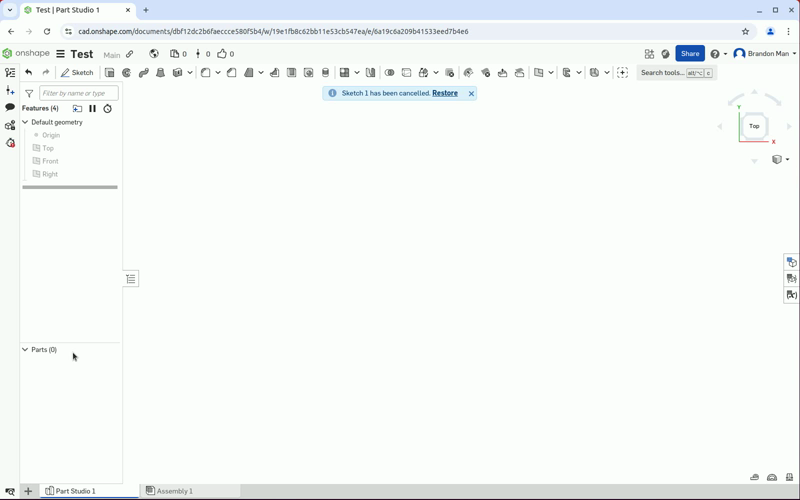
key(shift+p)
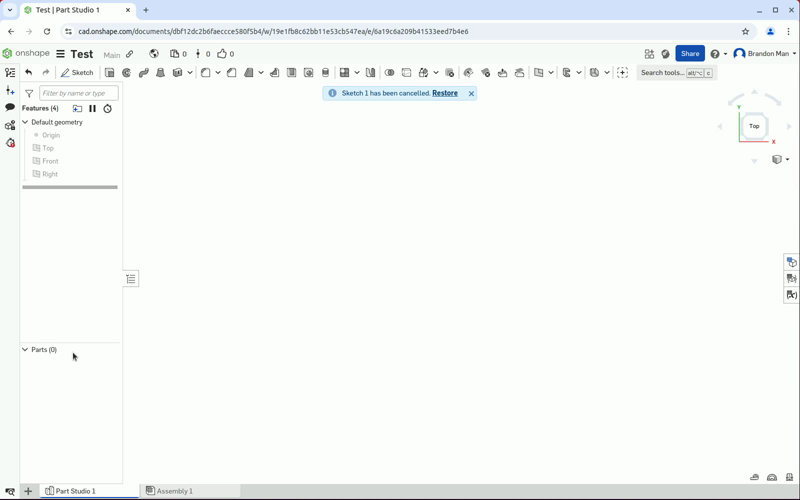
key(space)
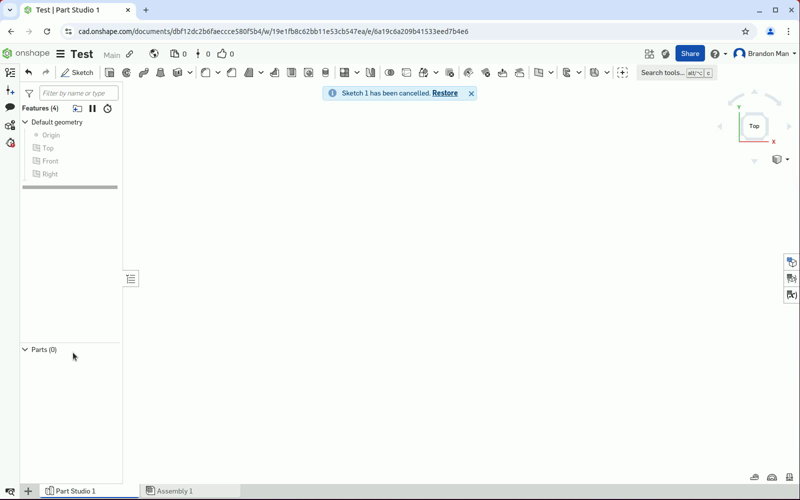
key_down(shift)
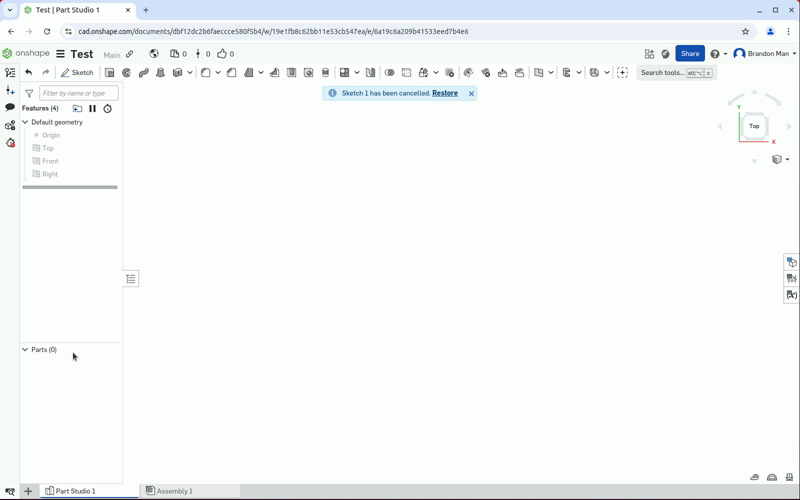
key(up)
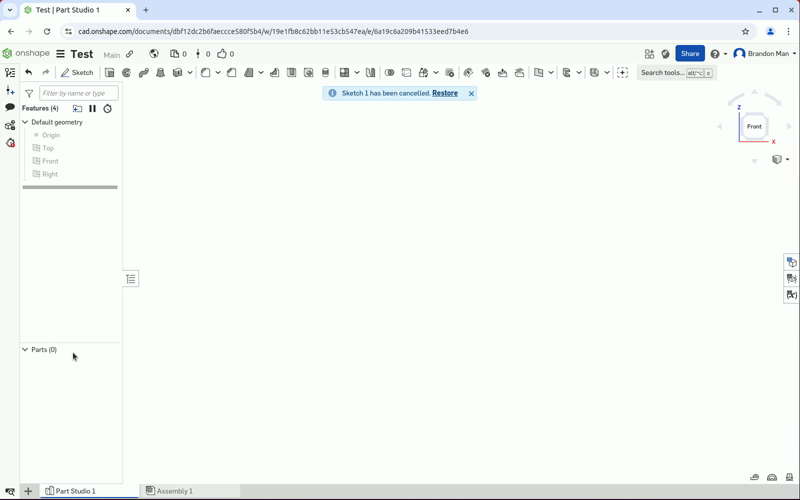
key_up(shift)
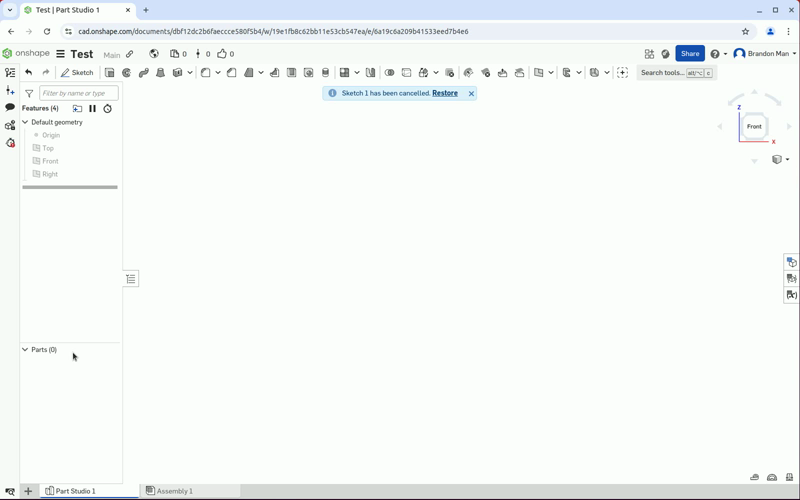
mouse_move(73, 352)
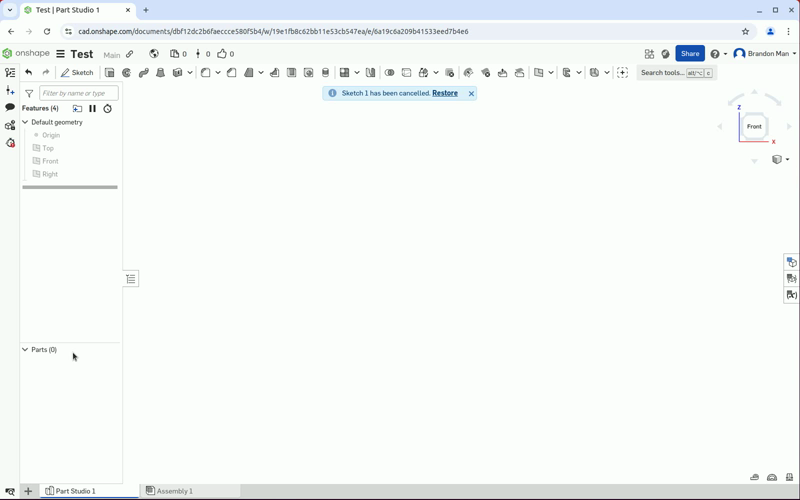
key(shift+y)
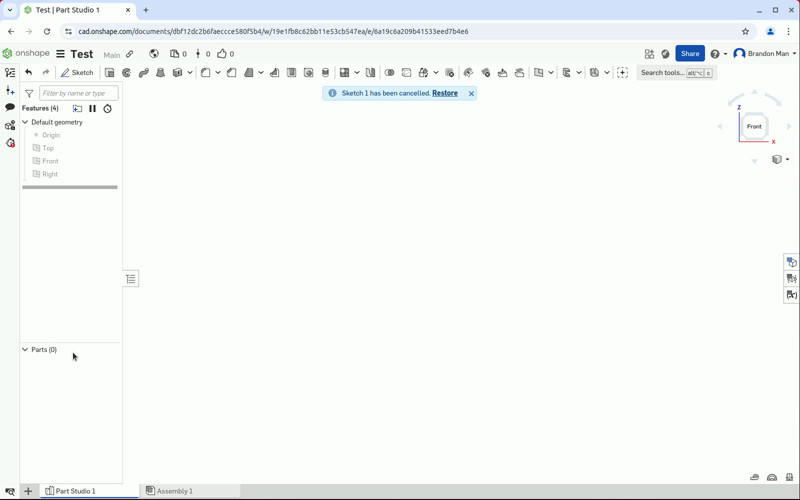
key(shift+s)
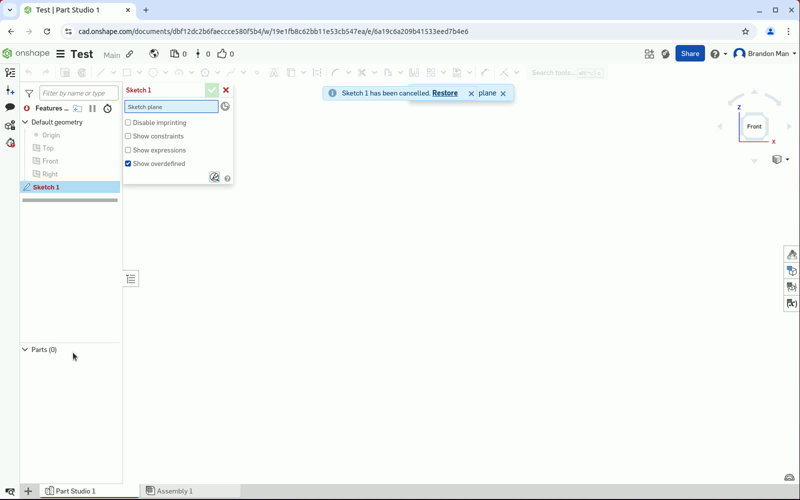
mouse_move(73, 163)
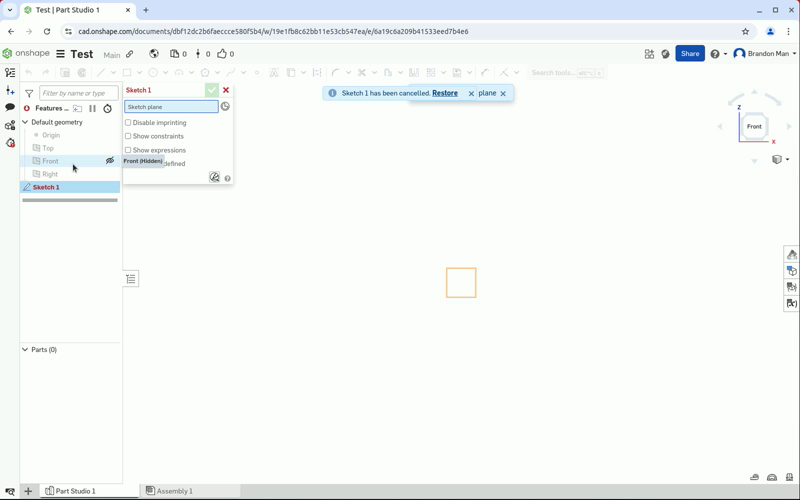
click(73, 163)
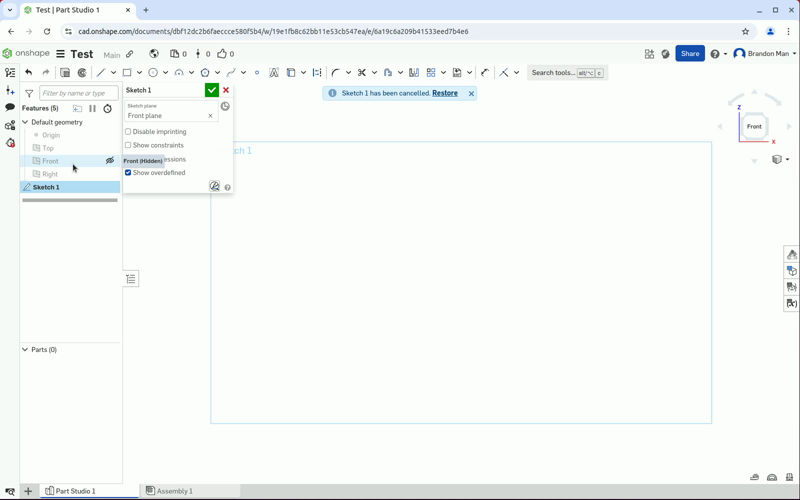
mouse_move(73, 352)
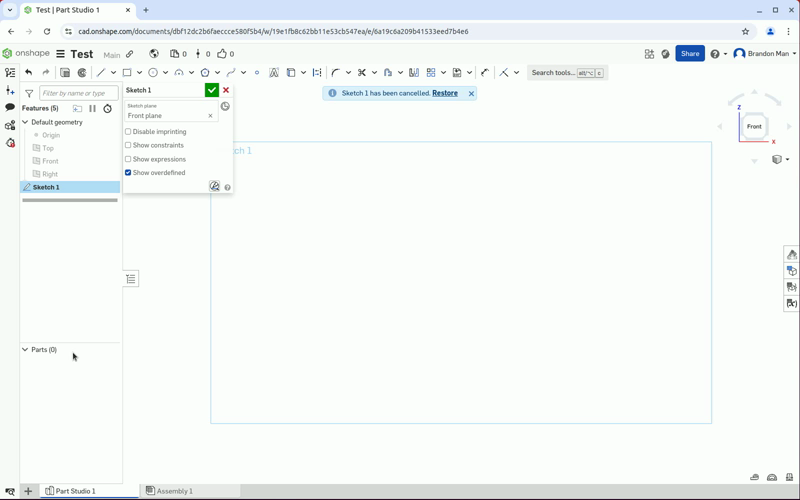
key(y)
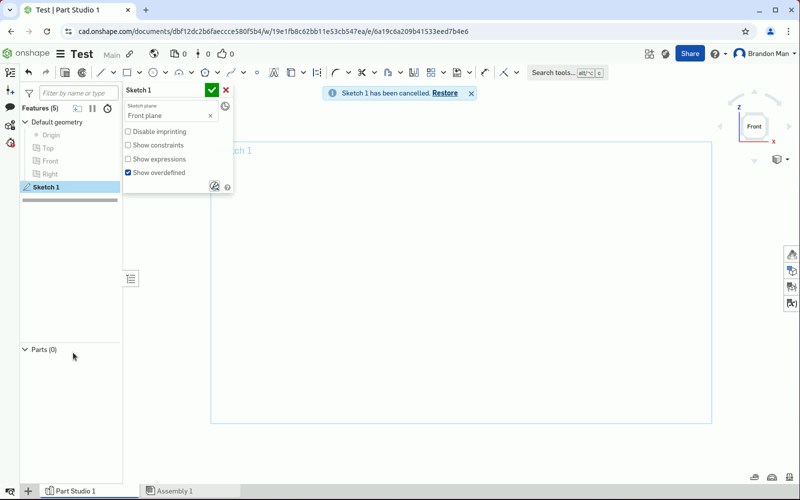
key(l)
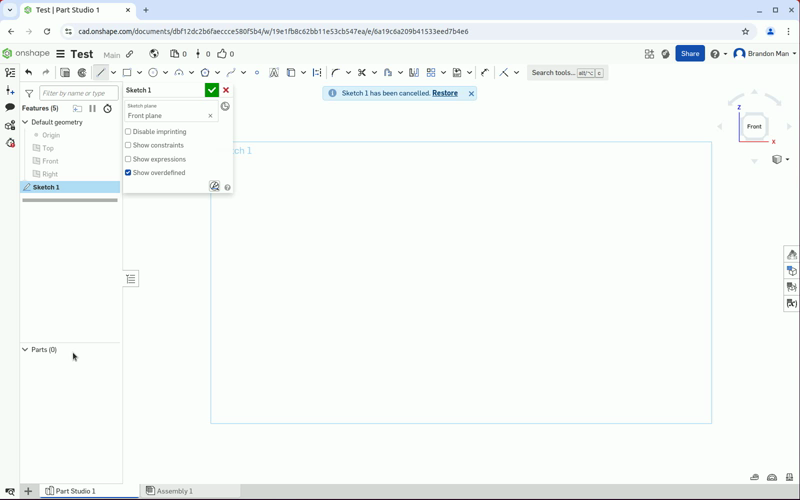
key_down(shift)
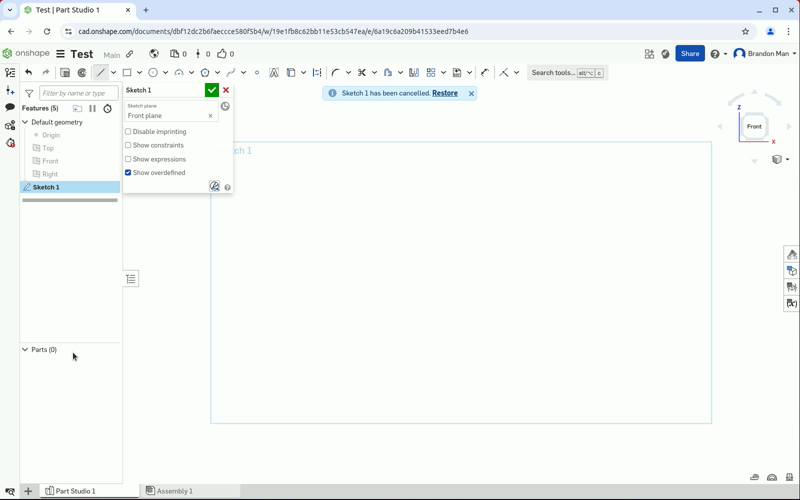
mouse_move(393, 282)
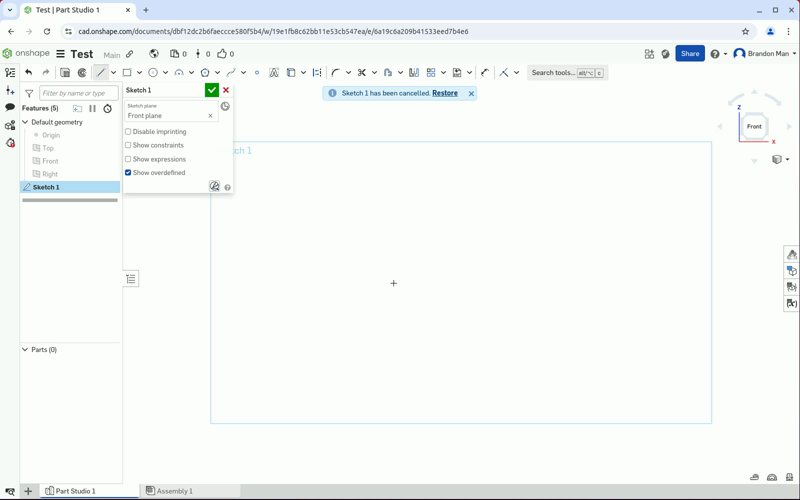
click(393, 282)
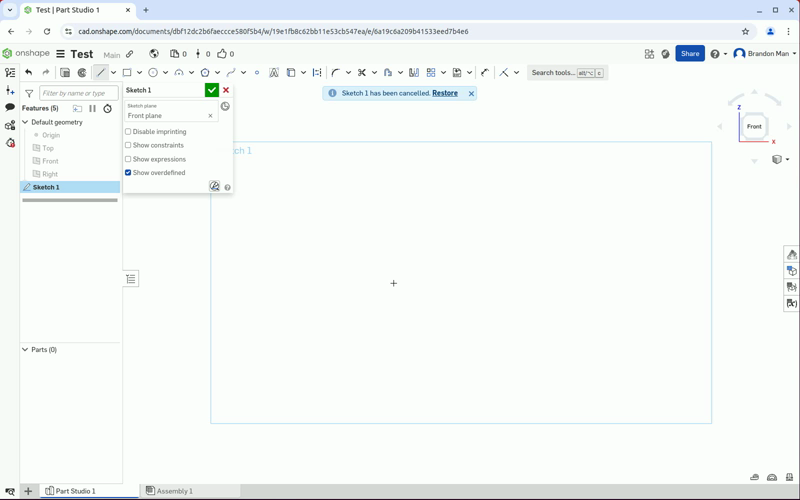
key_up(shift)
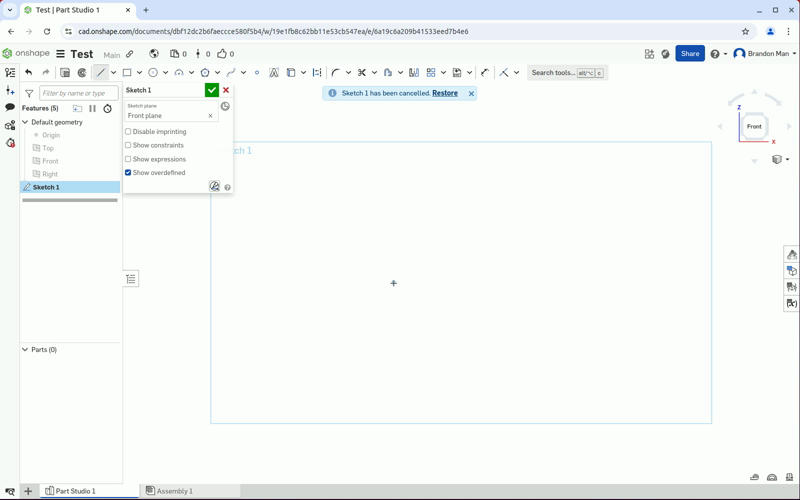
key_down(shift)
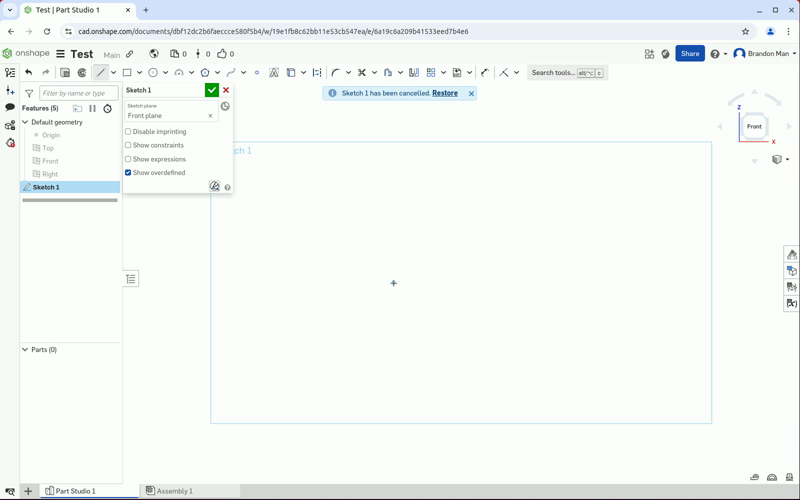
mouse_move(527, 282)
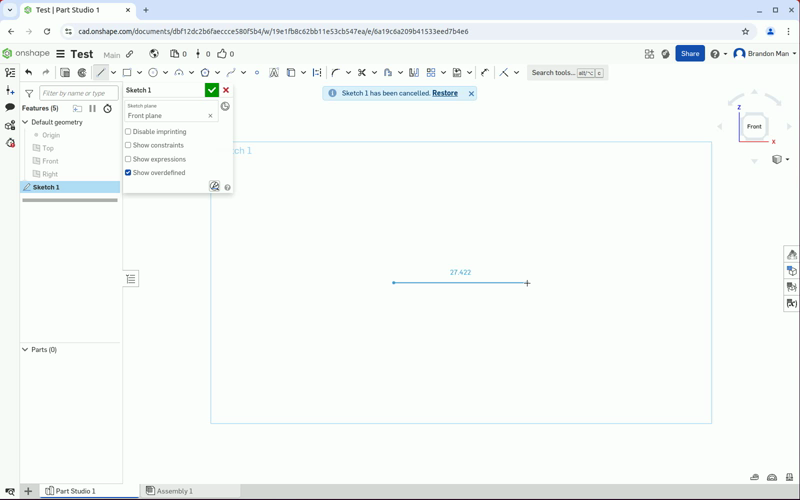
click(527, 282)
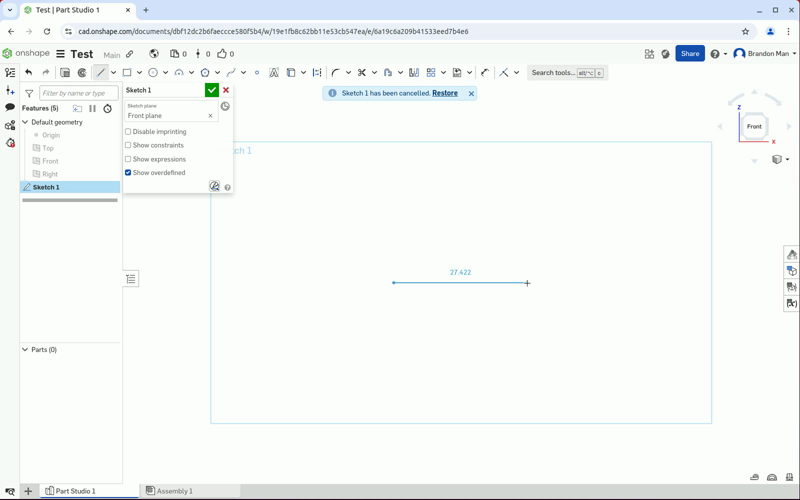
key_up(shift)
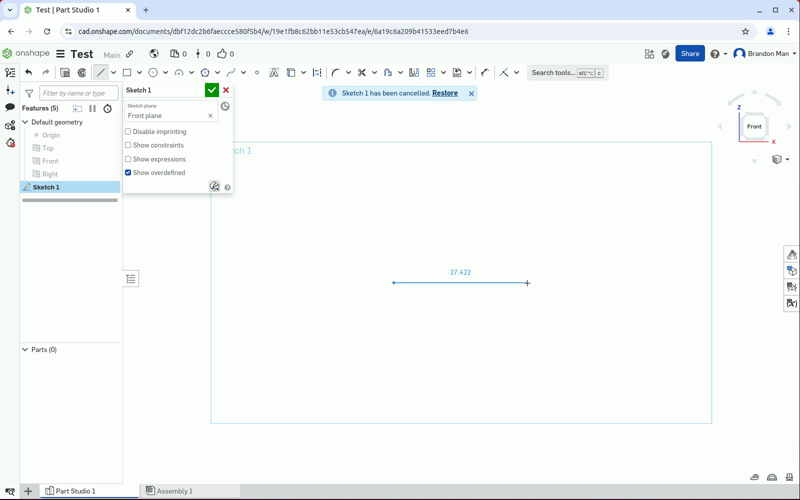
key_down(shift)
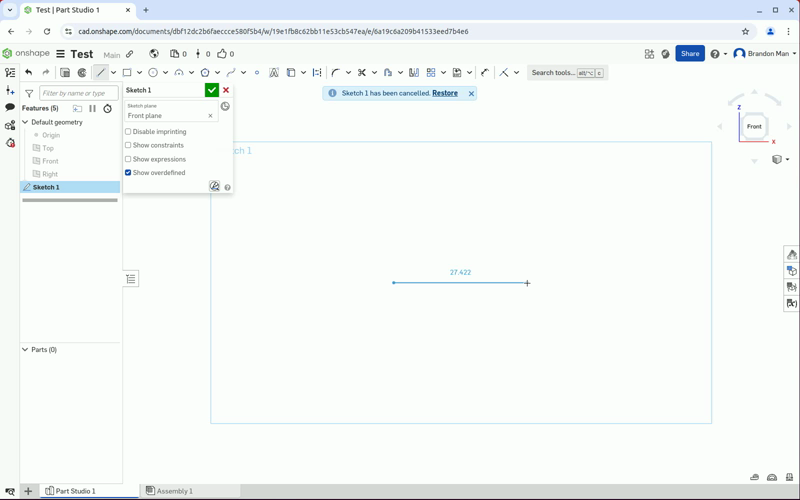
mouse_move(557, 282)
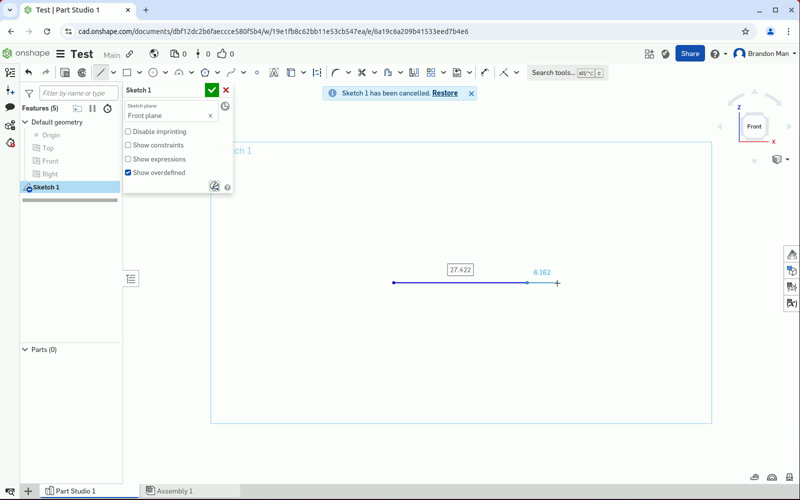
mouse_move(527, 260)
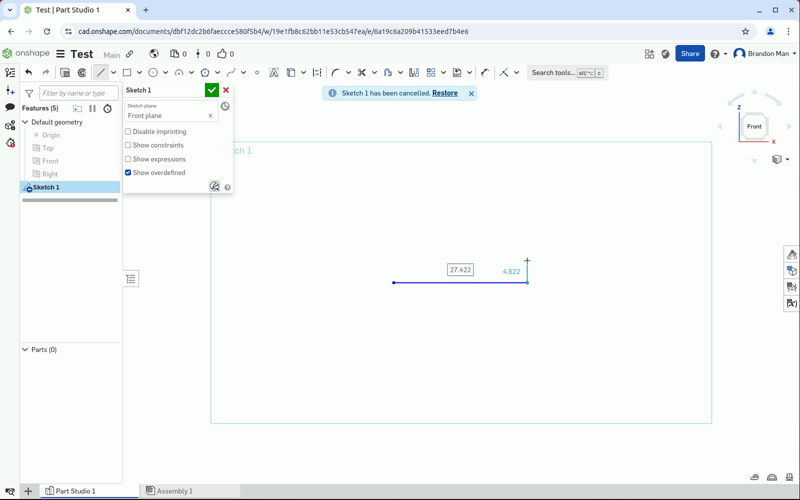
click(527, 260)
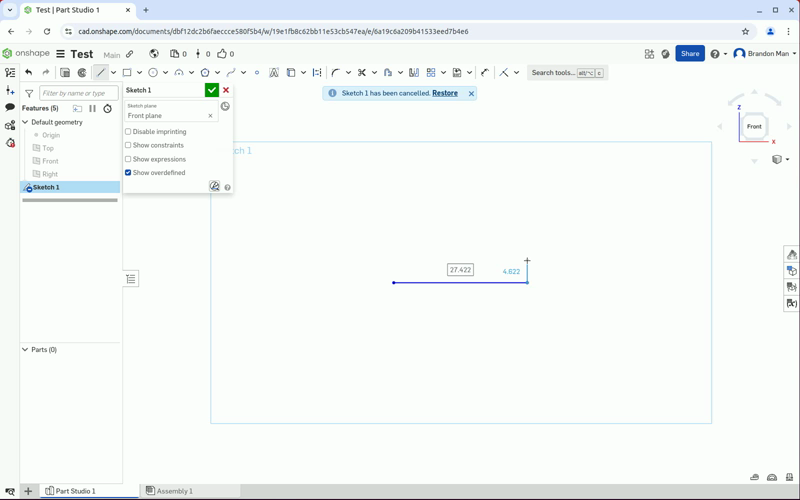
key_up(shift)
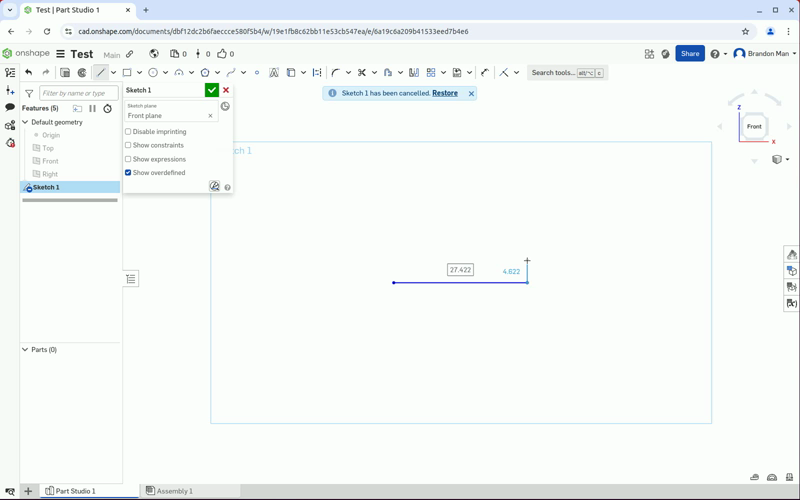
key_down(shift)
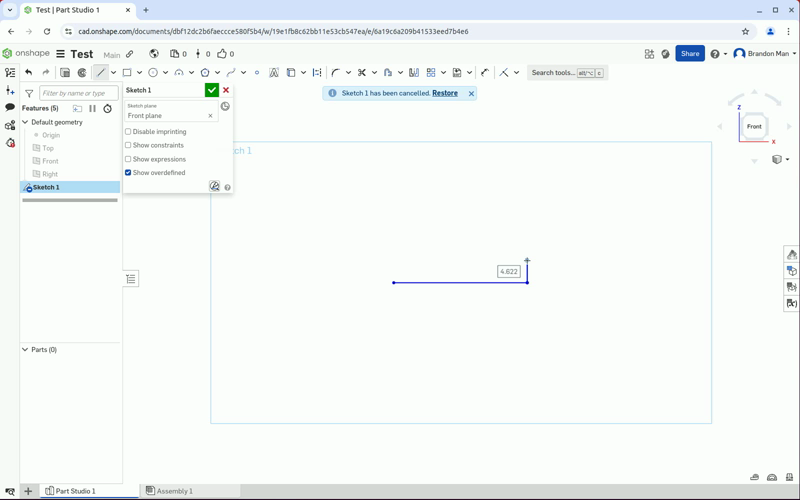
mouse_move(557, 260)
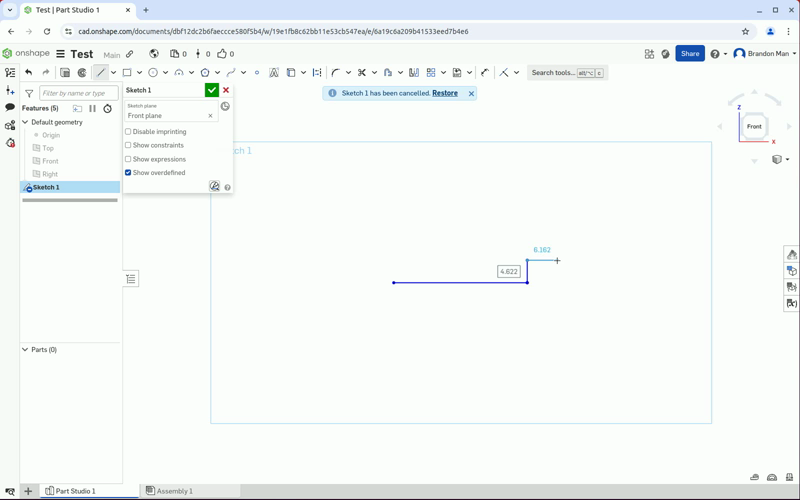
mouse_move(495, 260)
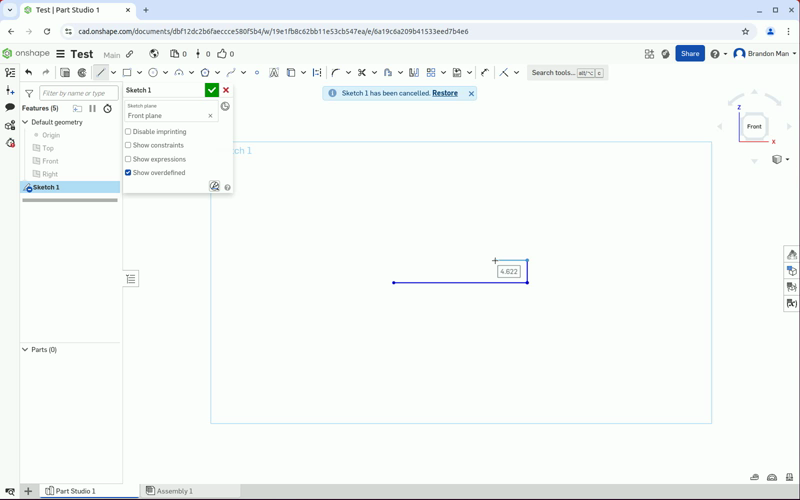
click(495, 260)
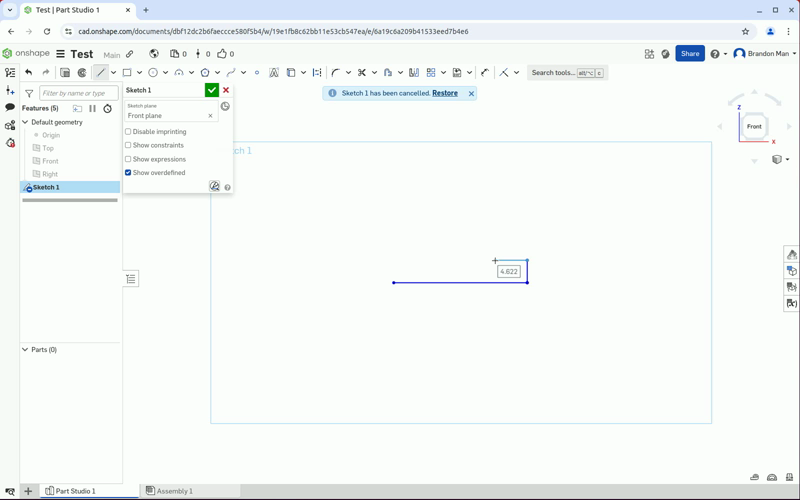
key_up(shift)
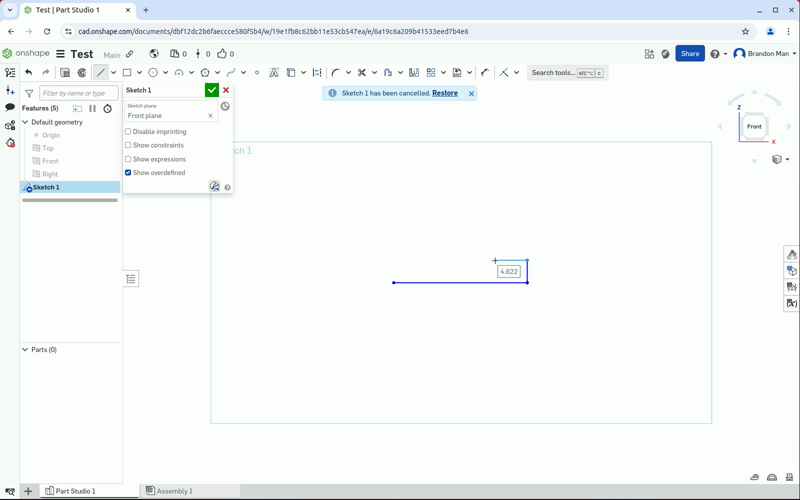
key_down(shift)
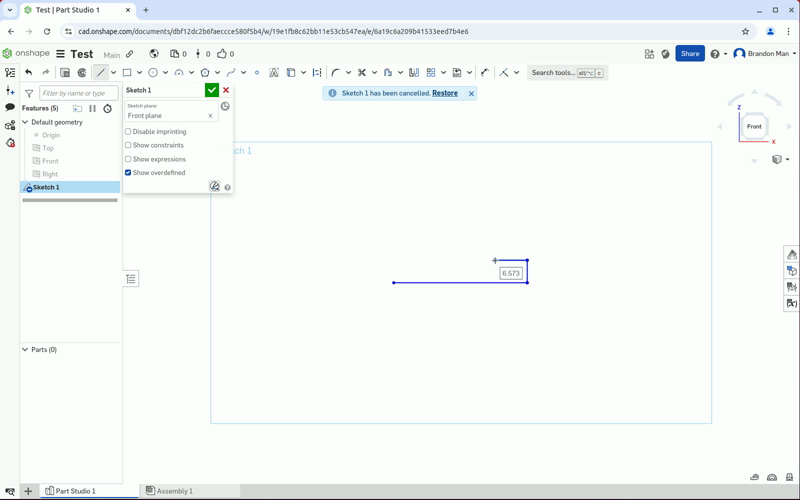
mouse_move(495, 170)
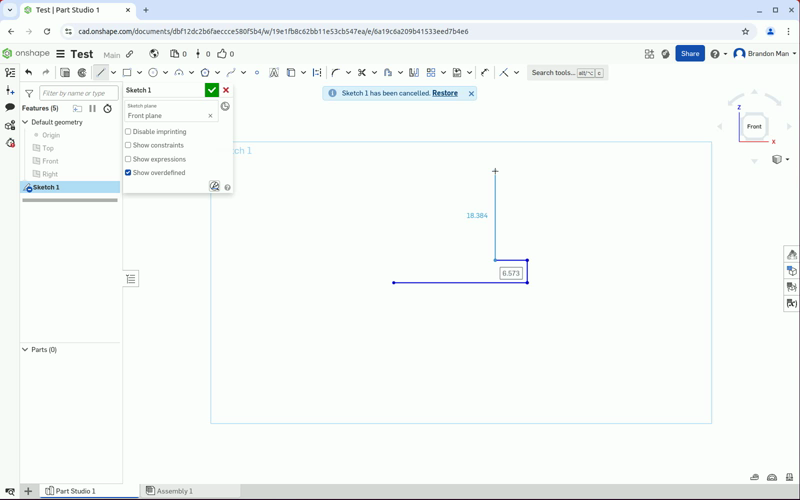
click(495, 170)
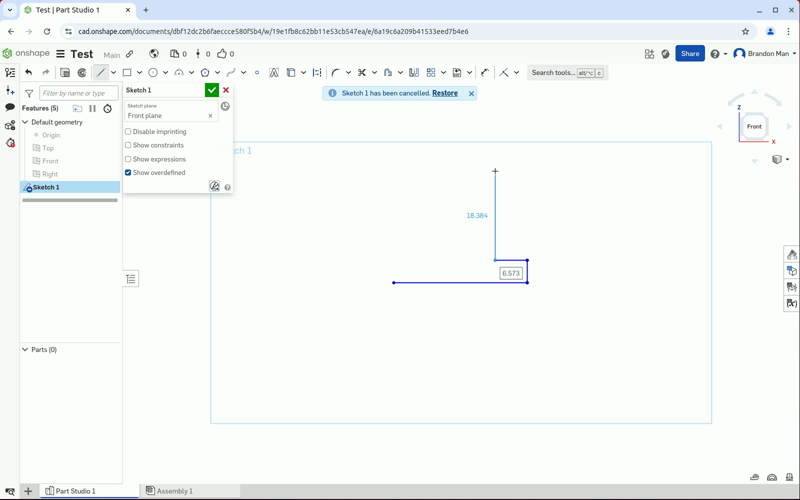
key_up(shift)
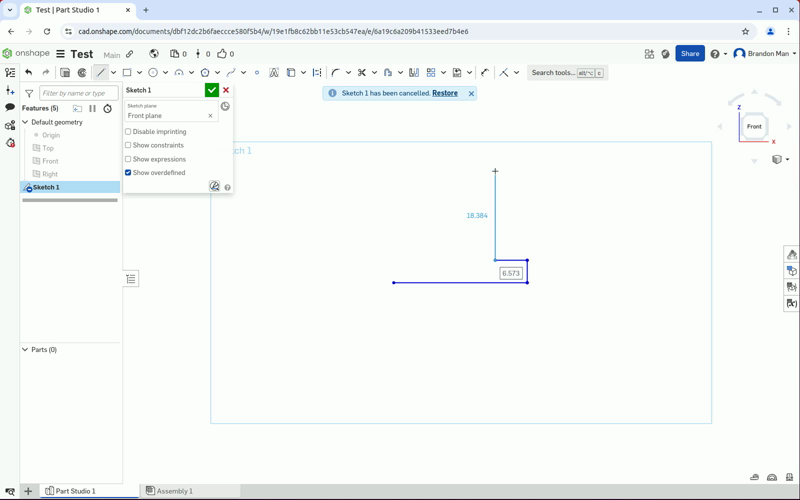
key_down(shift)
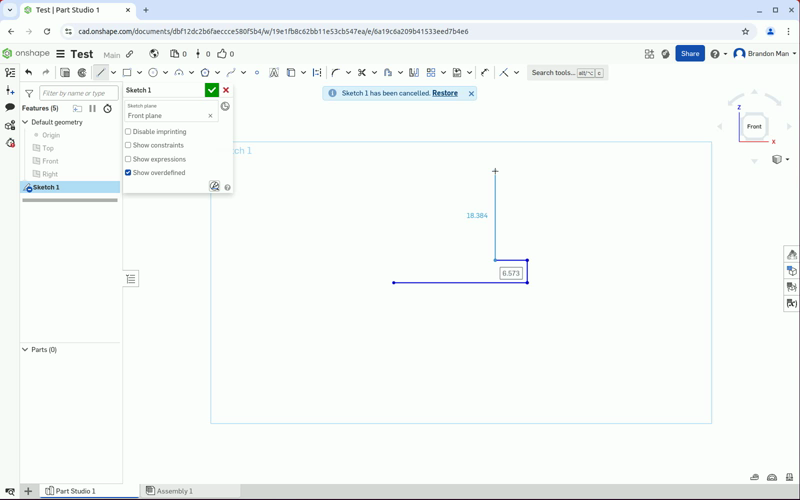
mouse_move(426, 170)
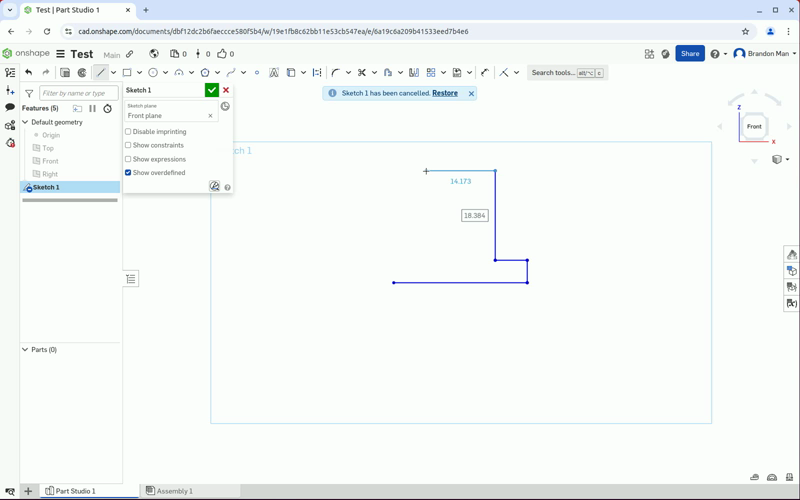
click(426, 170)
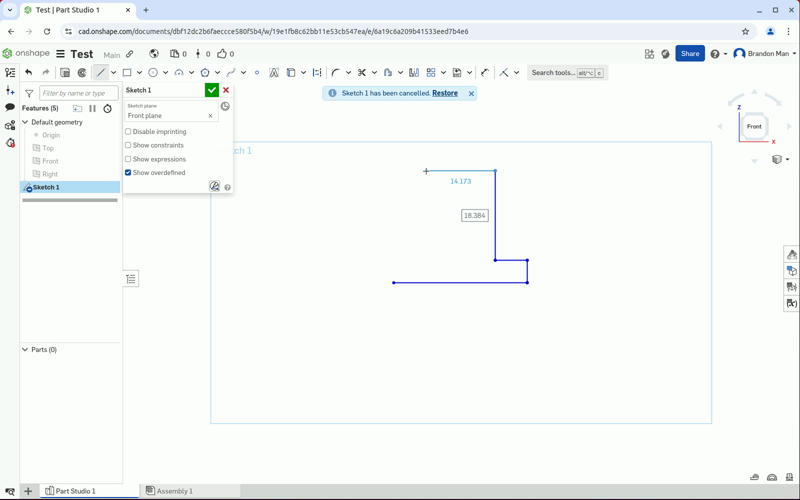
key_up(shift)
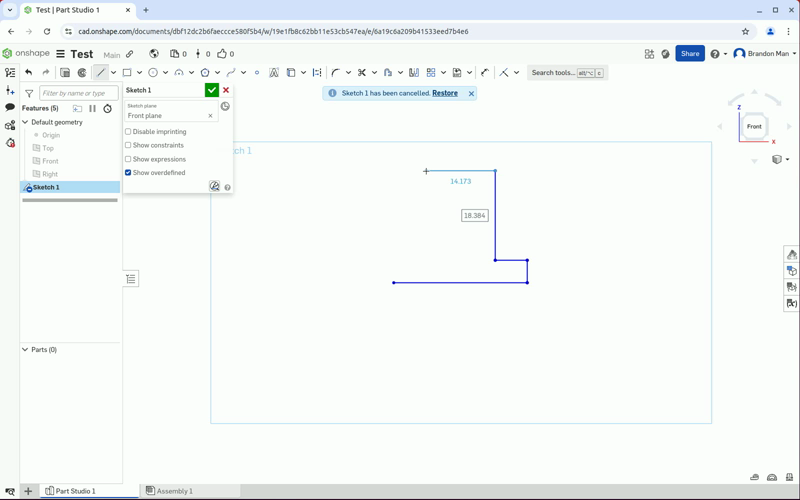
key_down(shift)
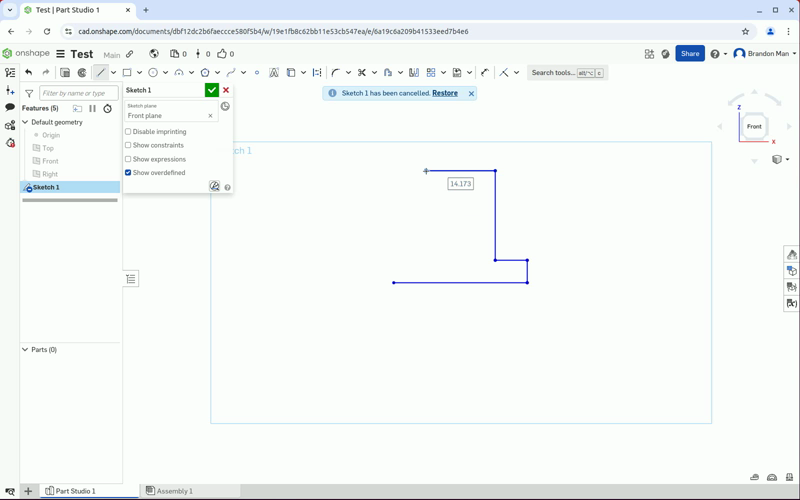
mouse_move(426, 260)
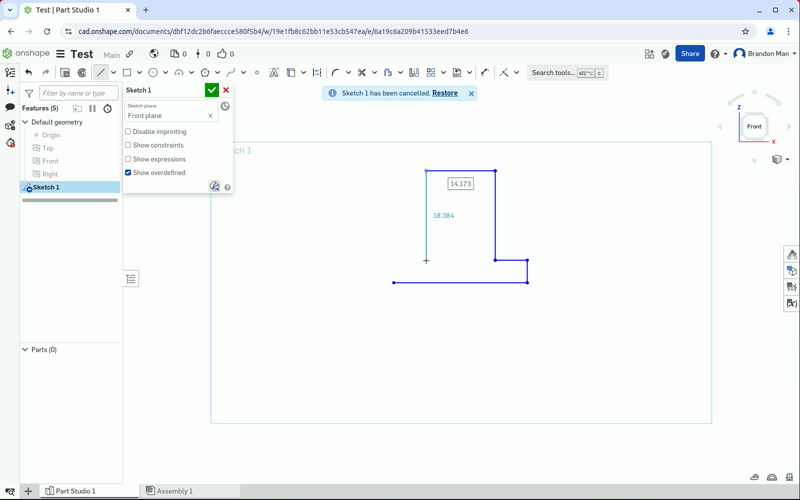
click(426, 260)
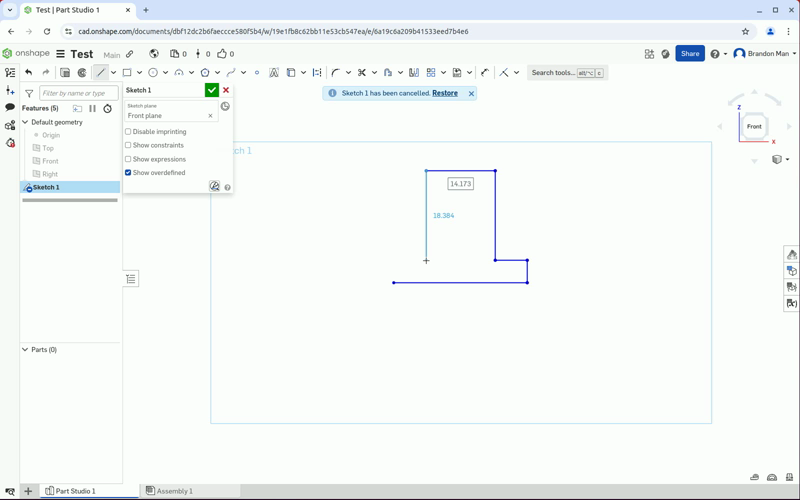
key_up(shift)
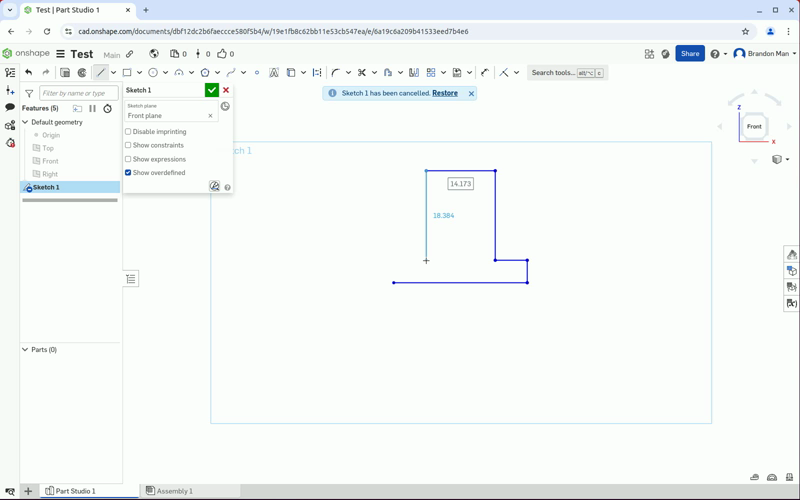
key_down(shift)
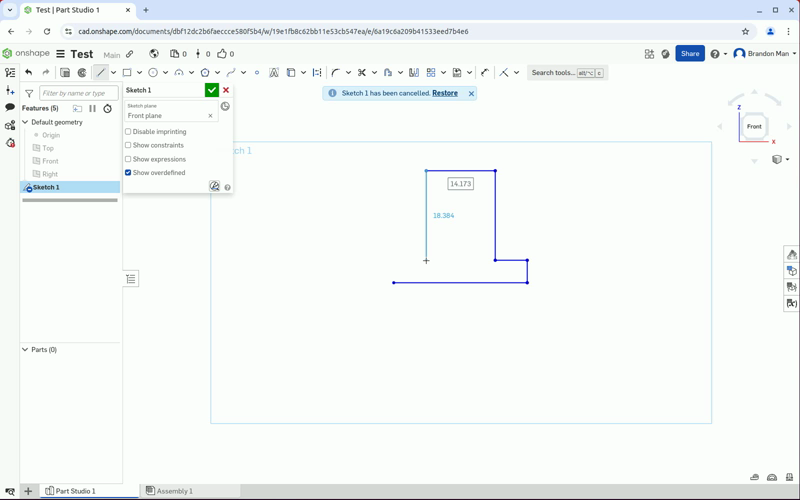
mouse_move(456, 260)
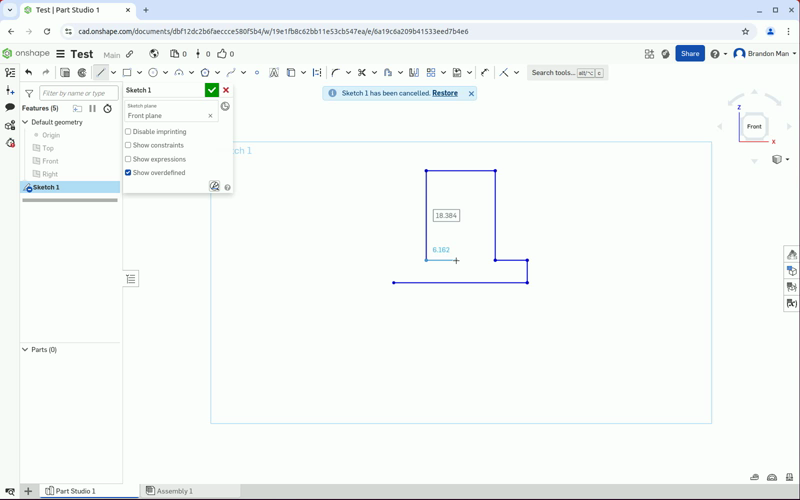
mouse_move(393, 260)
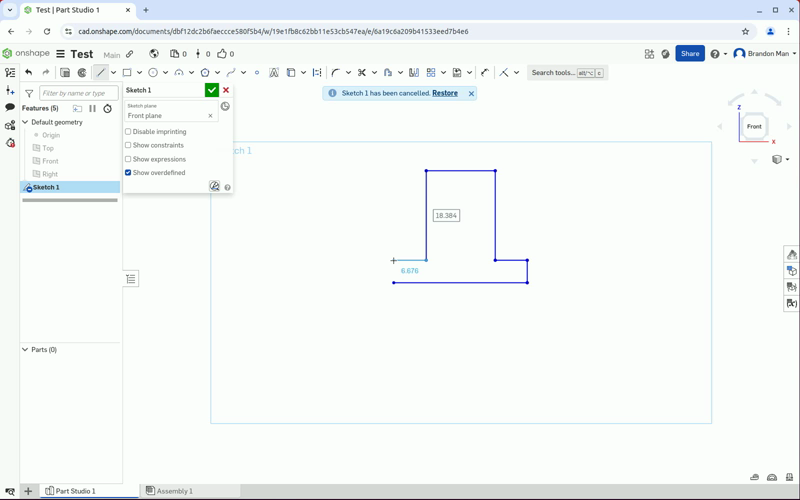
click(393, 260)
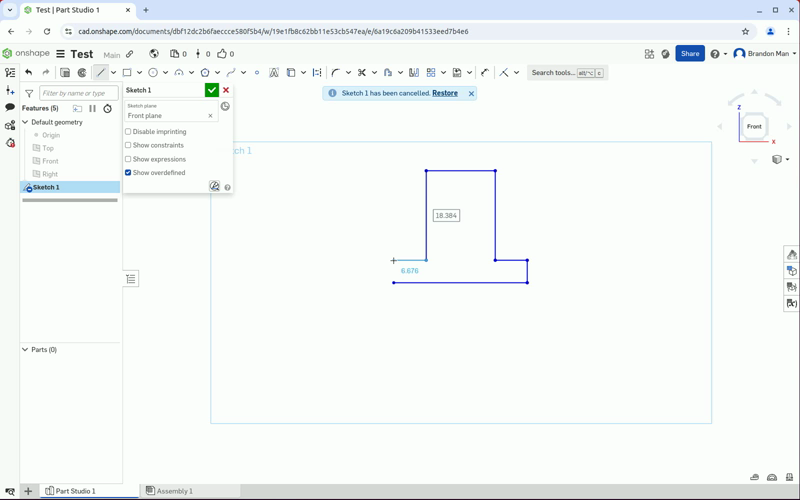
key_up(shift)
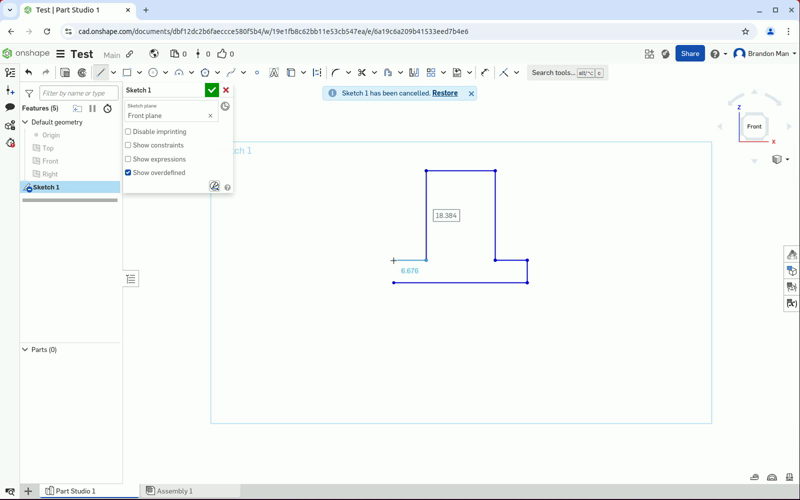
mouse_move(423, 260)
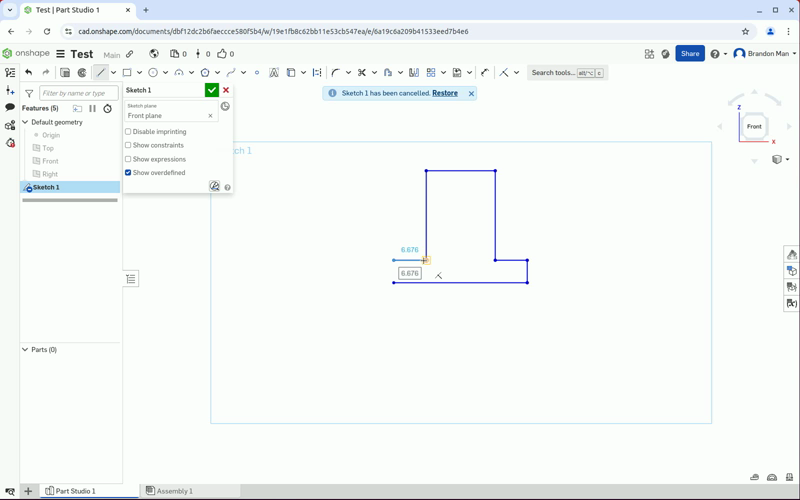
key_down(shift)
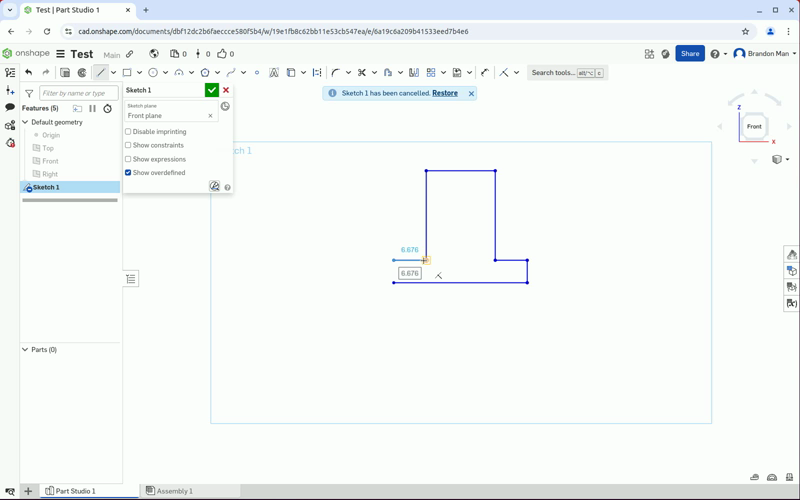
mouse_move(393, 282)
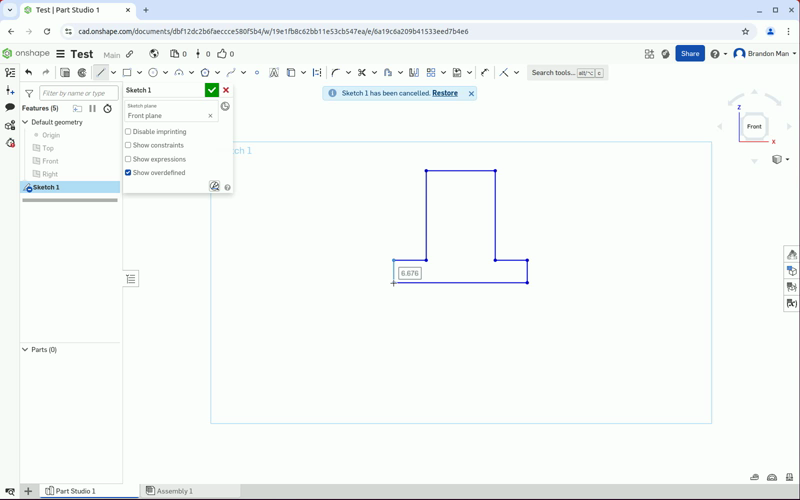
key_up(shift)
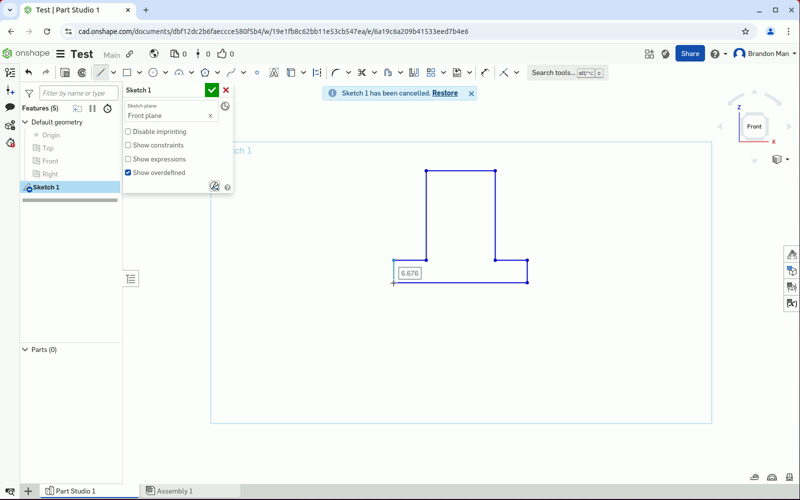
click(393, 282)
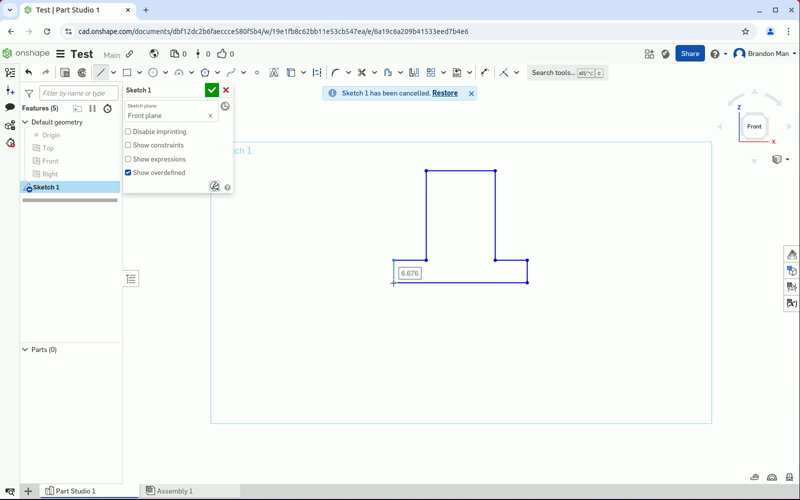
key(esc)
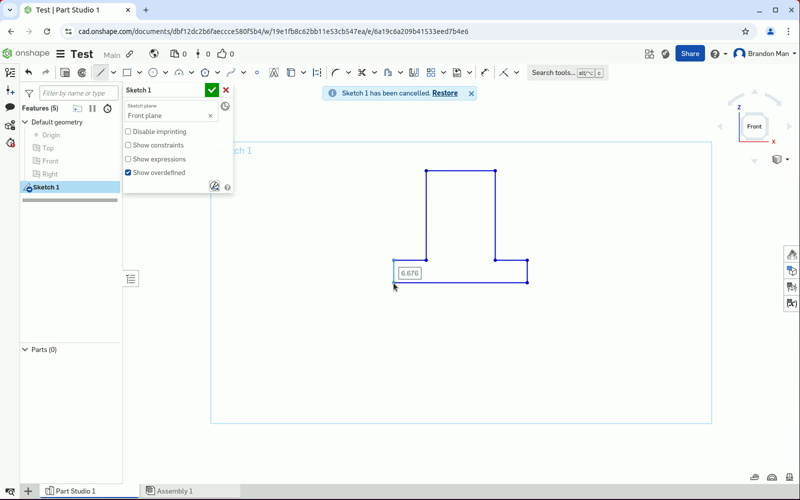
mouse_move(436, 269)
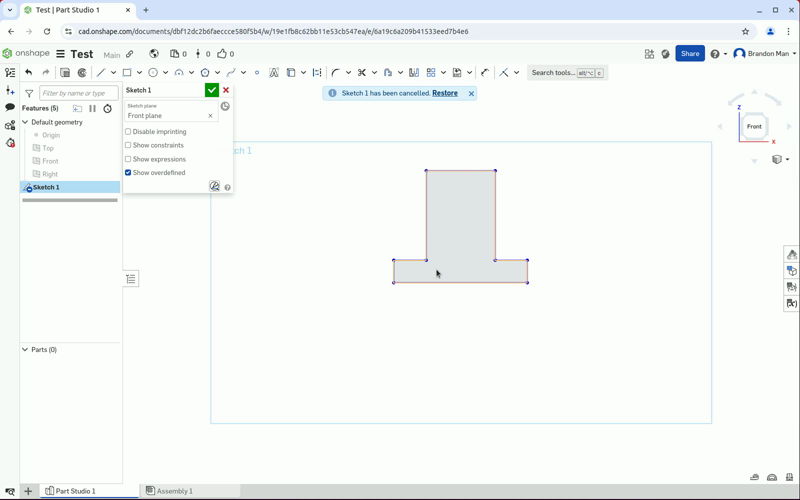
click(436, 269)
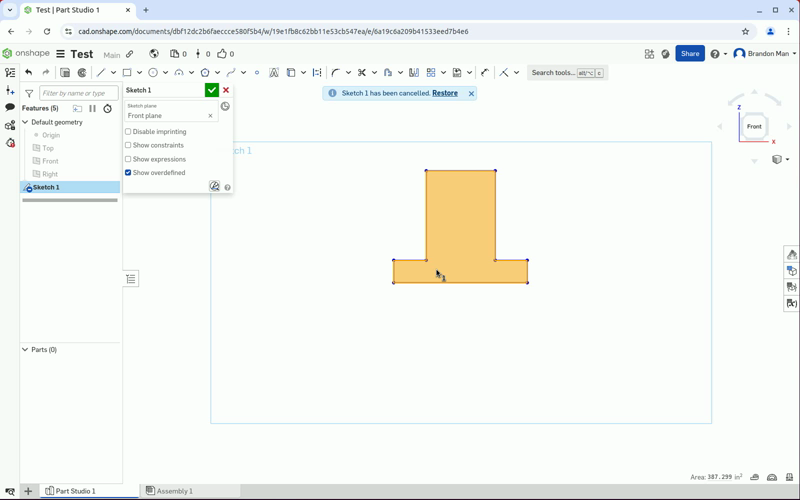
mouse_move(73, 352)
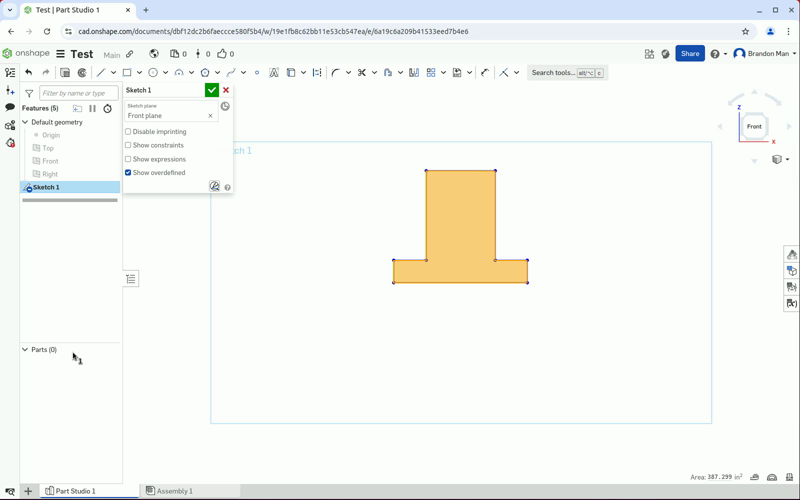
key(shift+y)
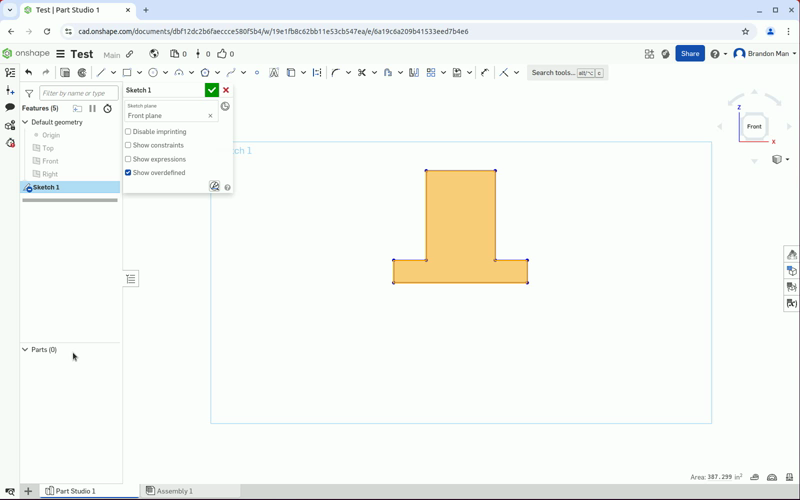
key(shift+e)
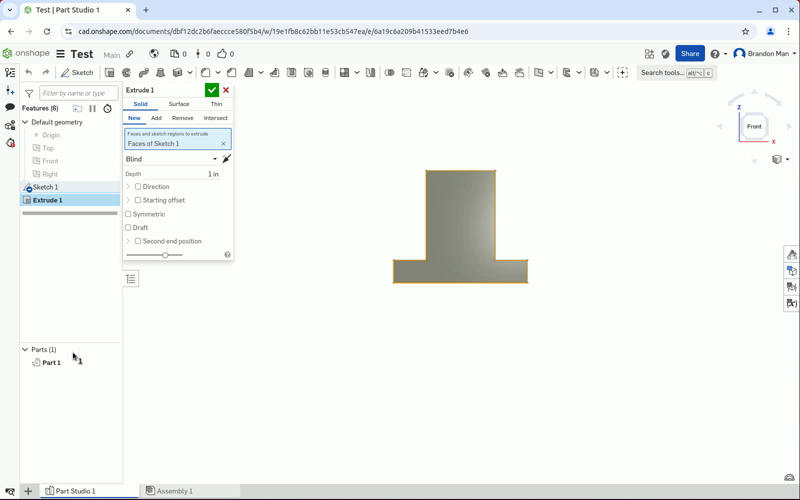
mouse_move(143, 106)
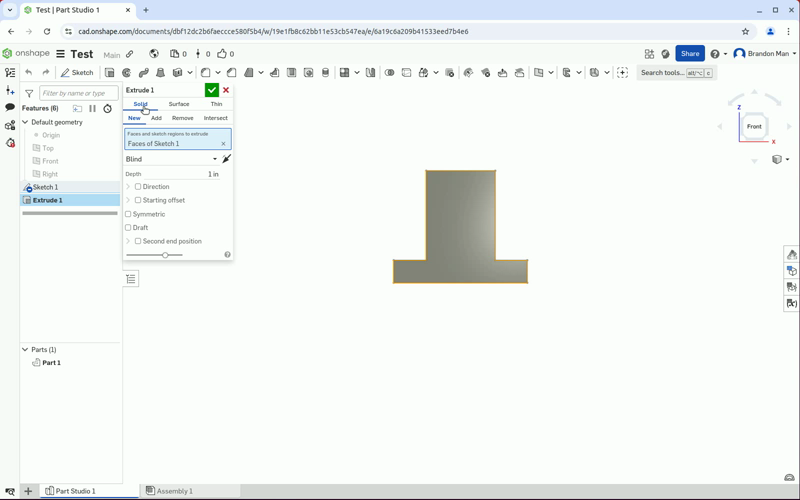
click(143, 106)
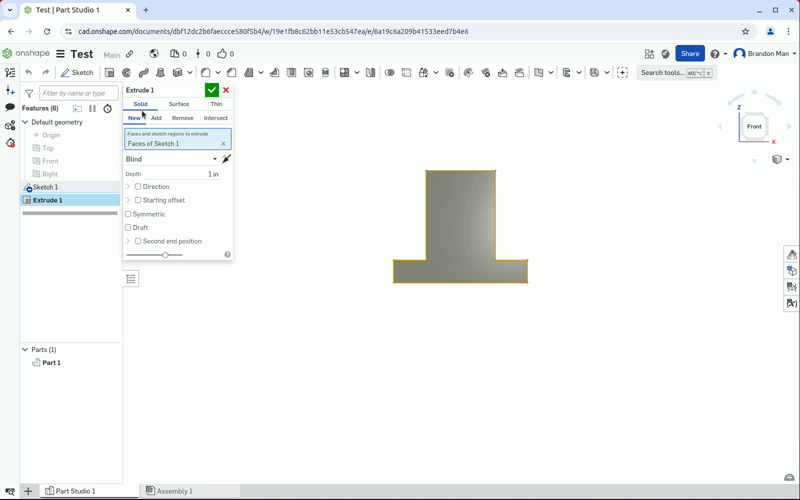
mouse_move(137, 120)
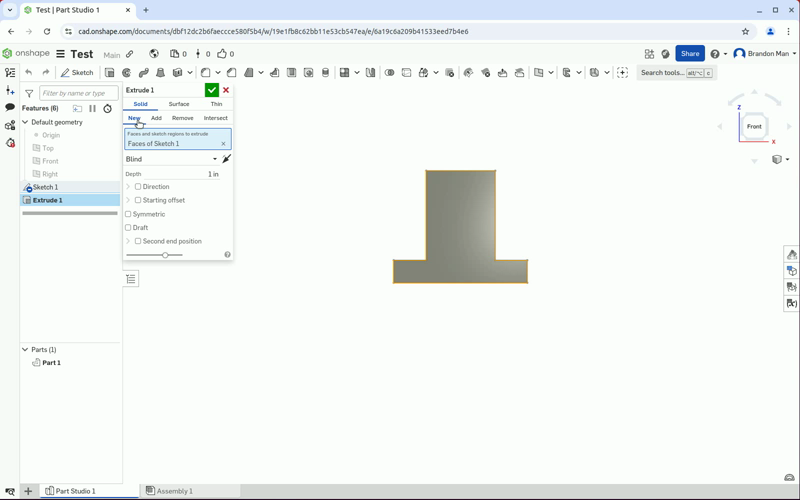
click(137, 120)
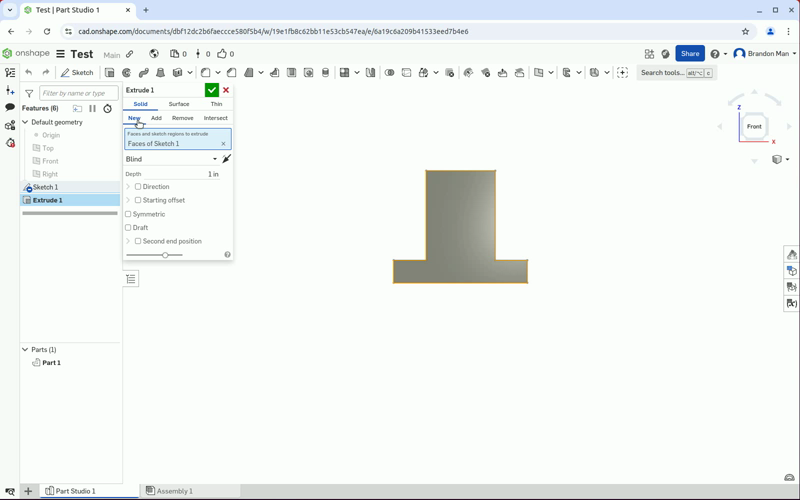
key(tab, 4)
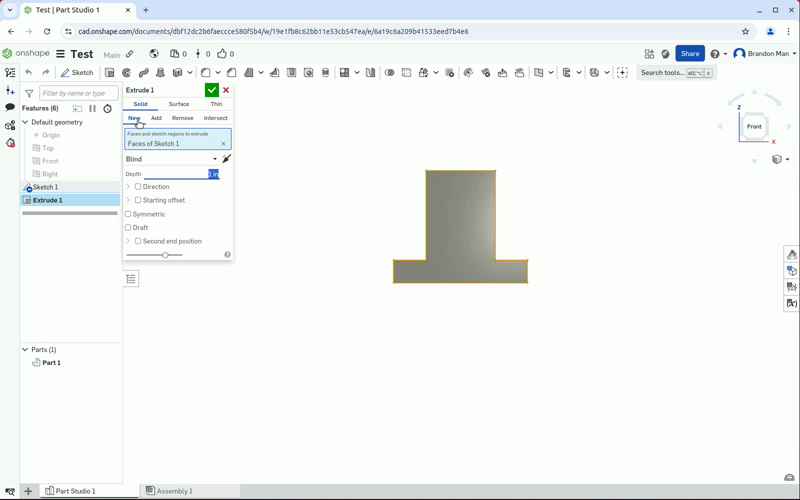
text(9.148)
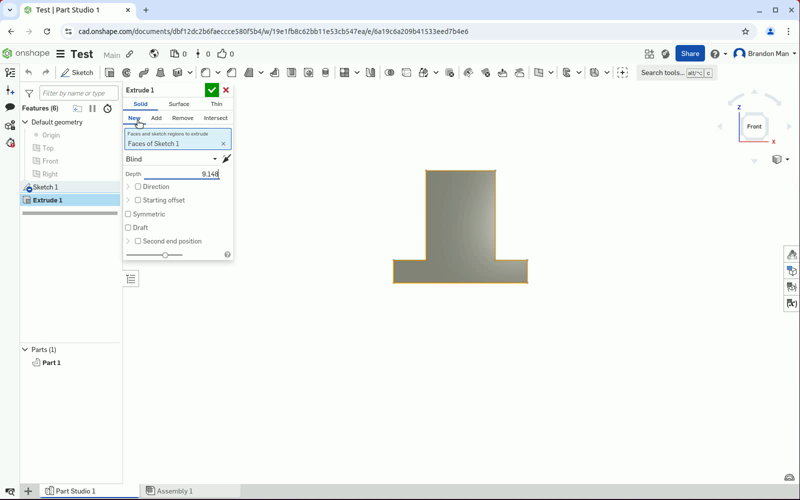
key(tab, 3)
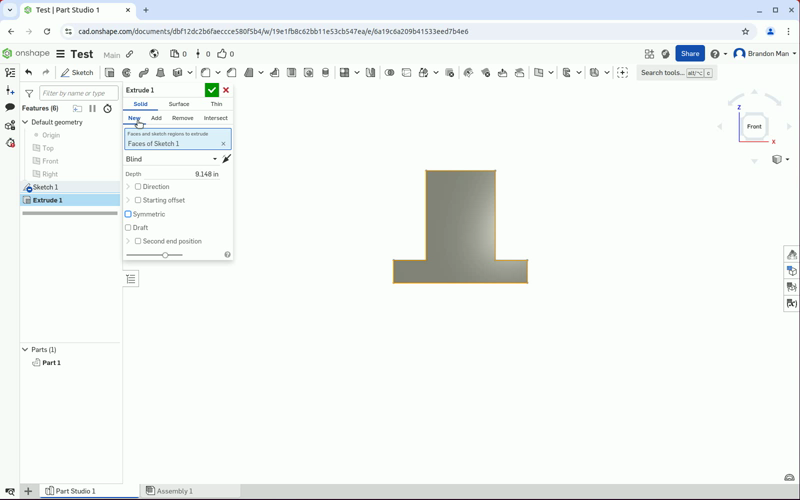
key(space)
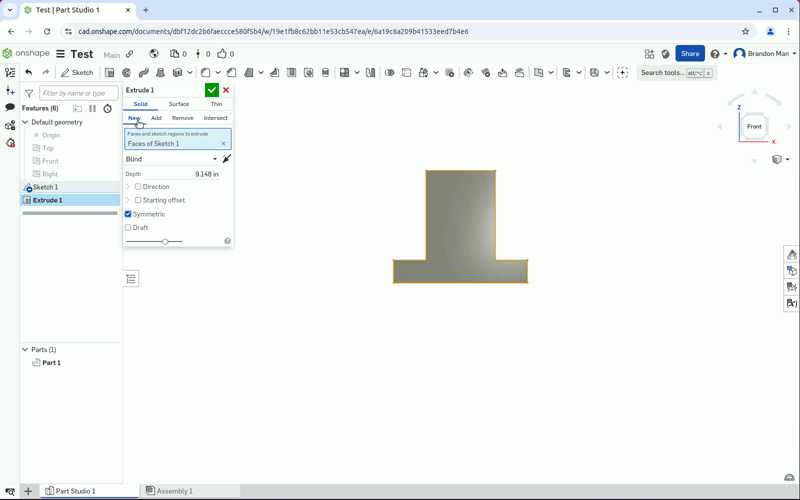
key(enter)
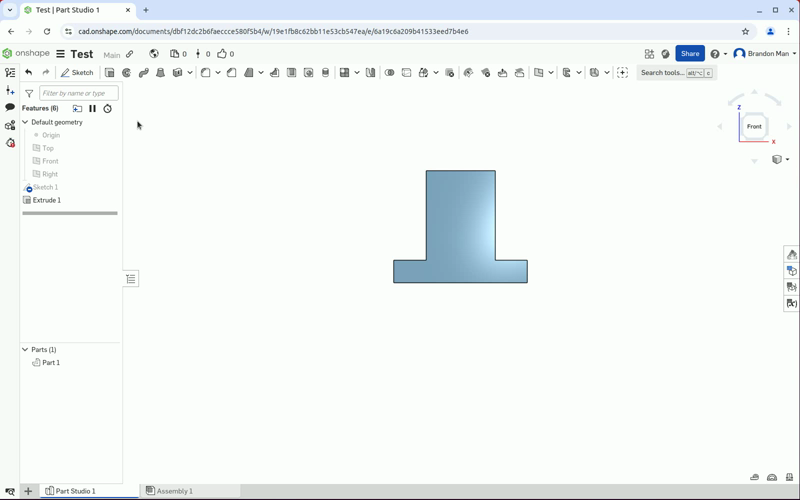
key(shift+h)
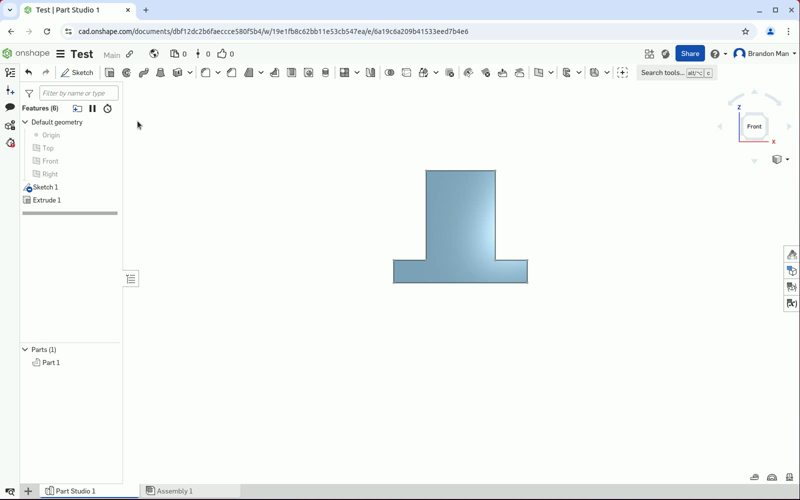
key(shift+h)
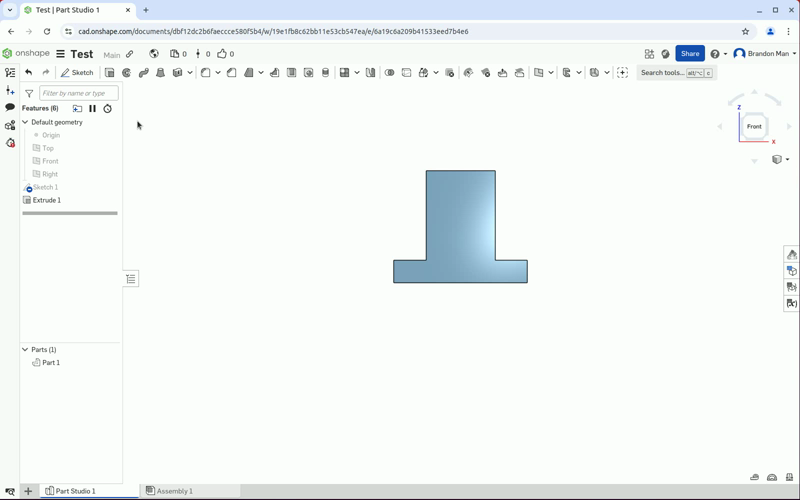
mouse_move(73, 189)
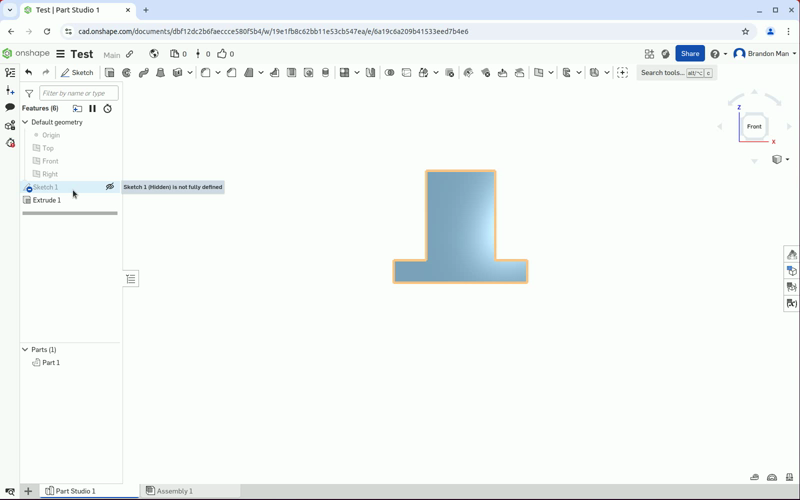
click(73, 189)
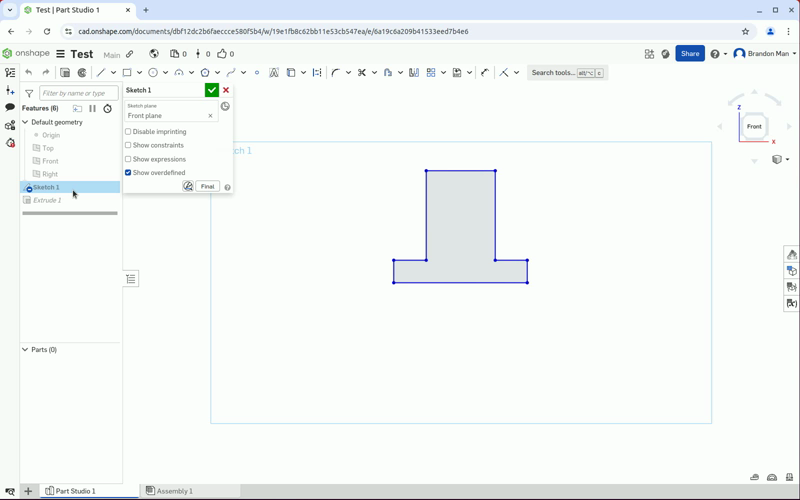
mouse_move(229, 92)
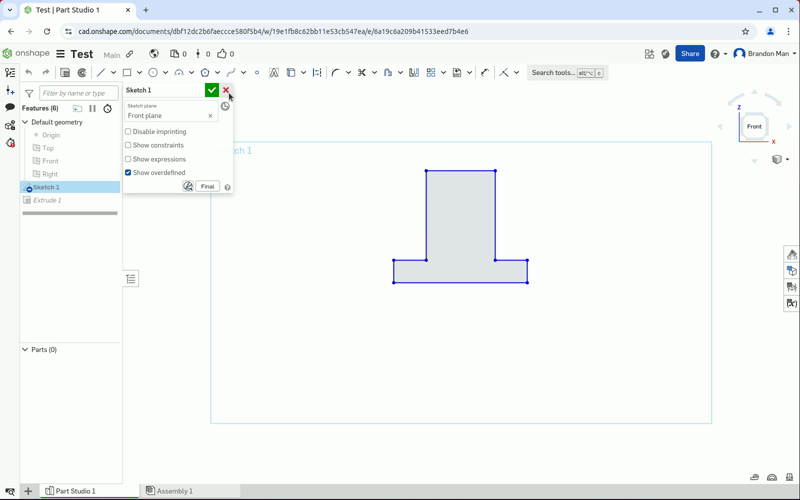
click(229, 92)
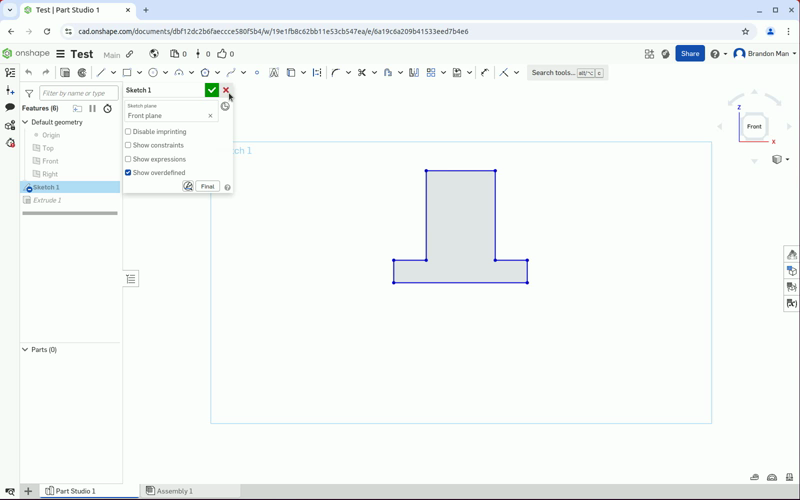
key(shift+s)
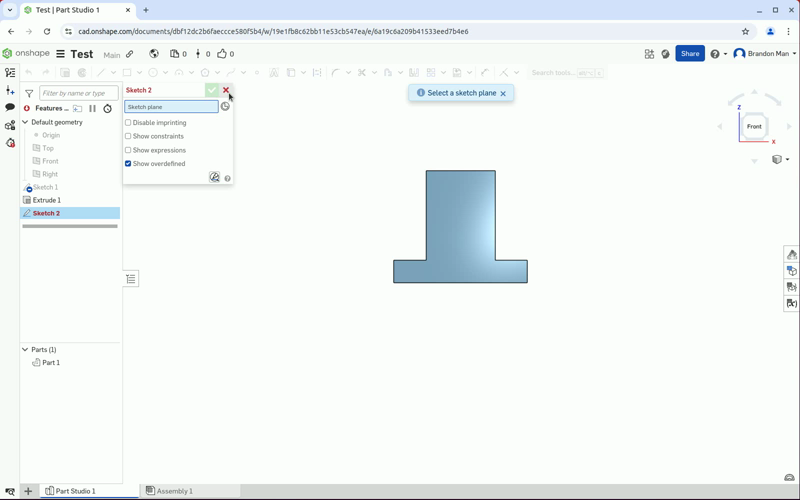
mouse_move(73, 163)
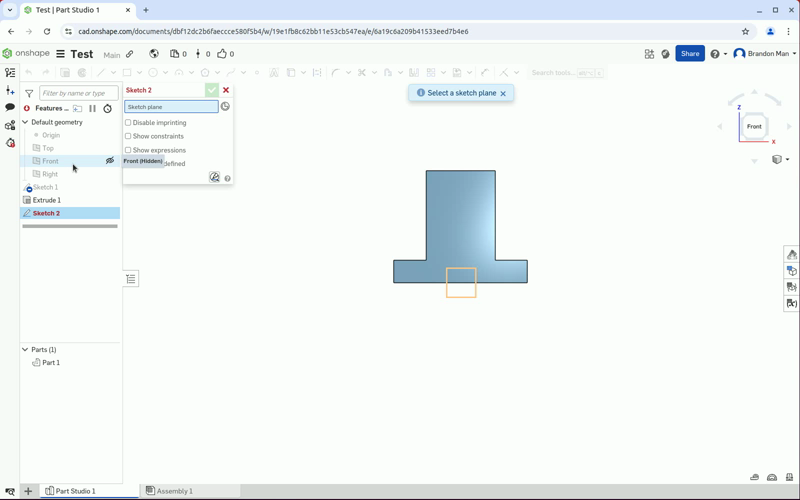
click(73, 163)
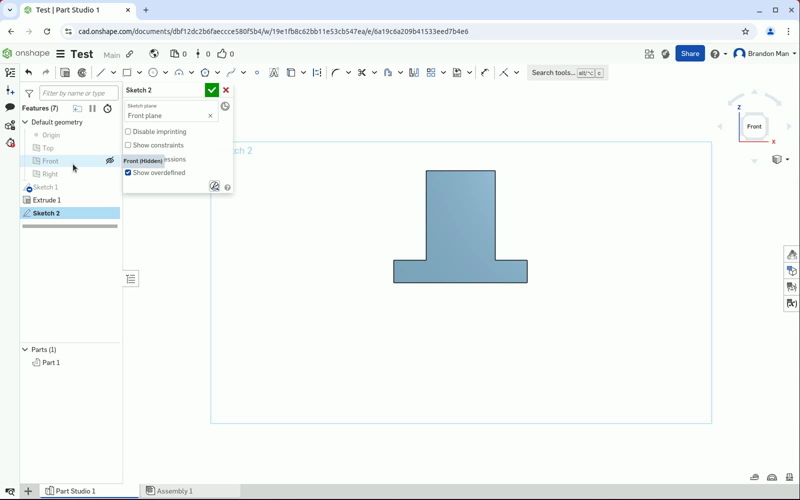
mouse_move(73, 352)
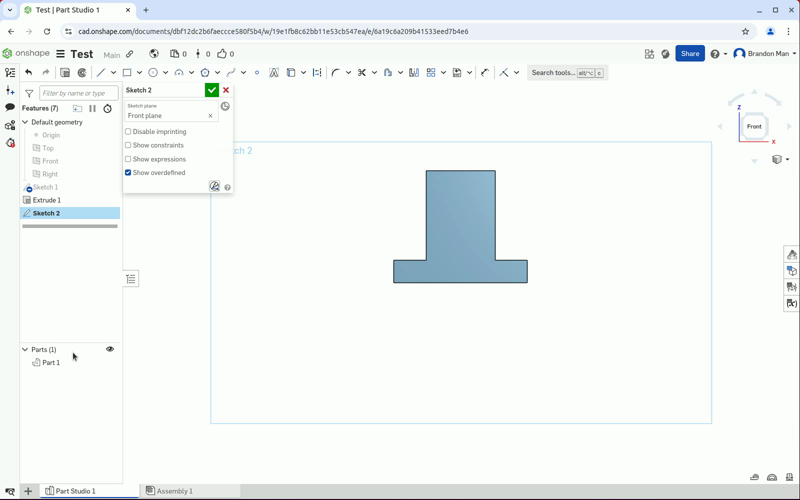
key(y)
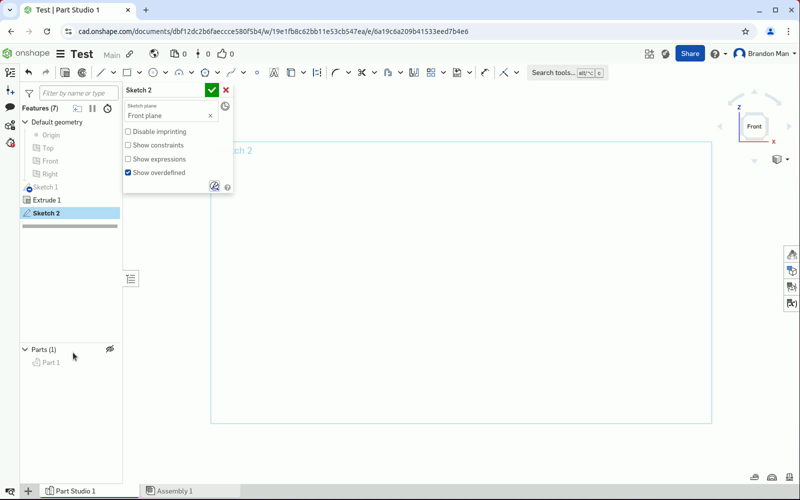
key(c)
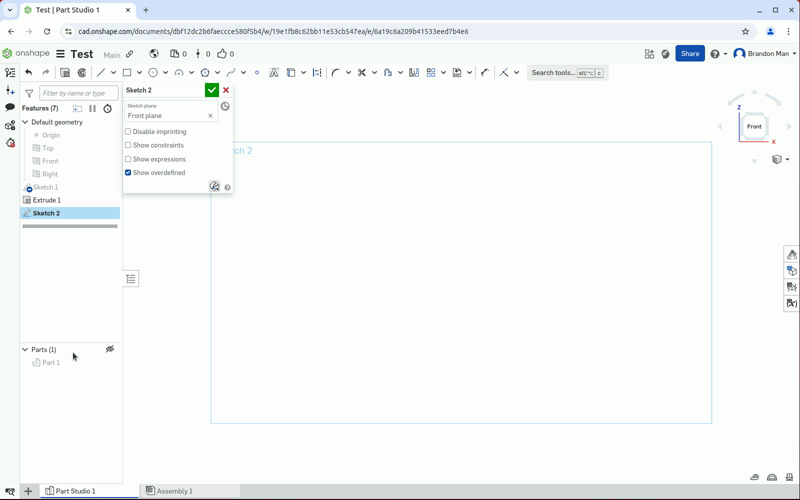
key_down(shift)
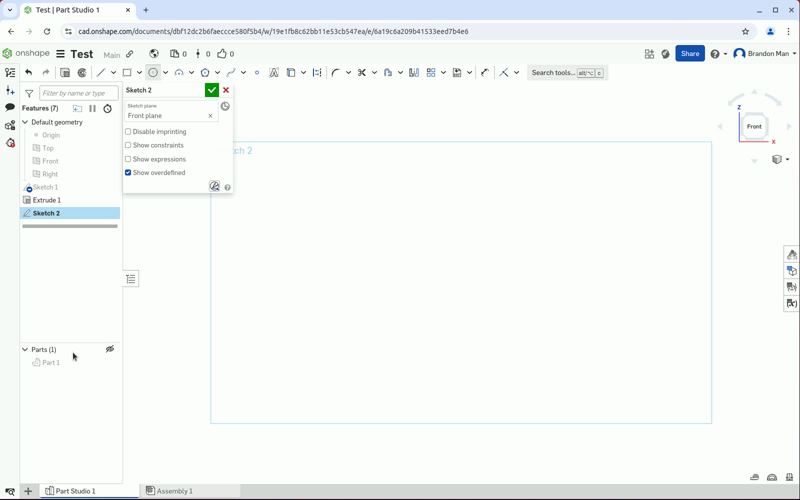
mouse_move(460, 215)
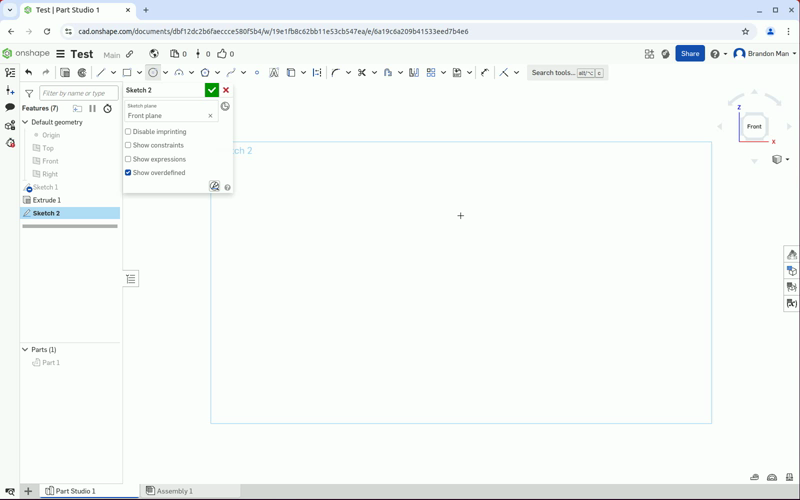
click(460, 215)
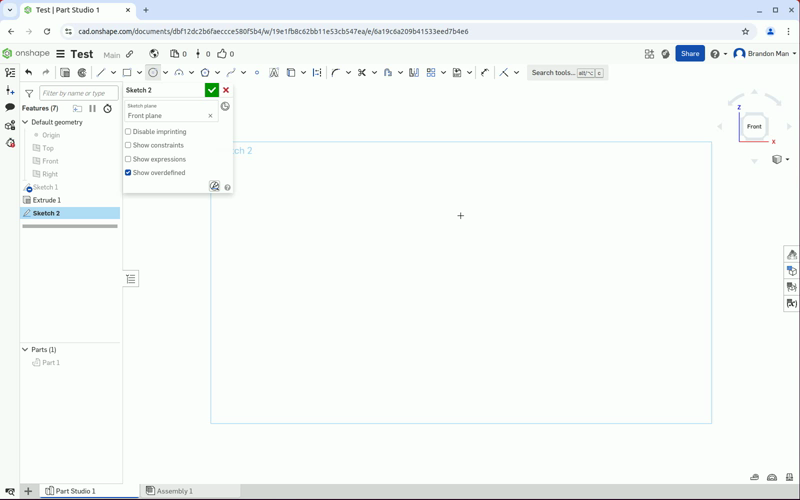
key_up(shift)
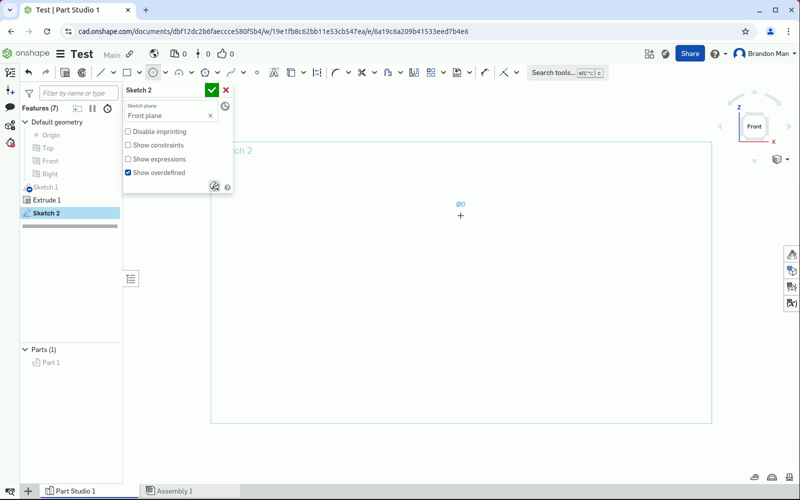
mouse_move(482, 215)
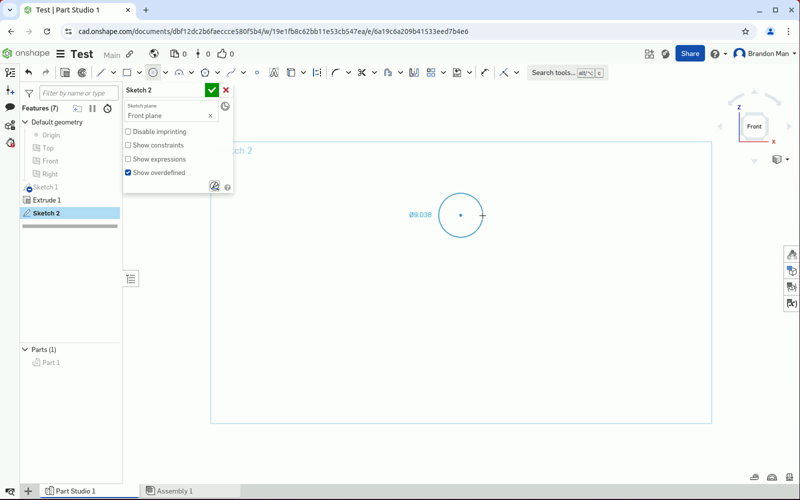
click(482, 215)
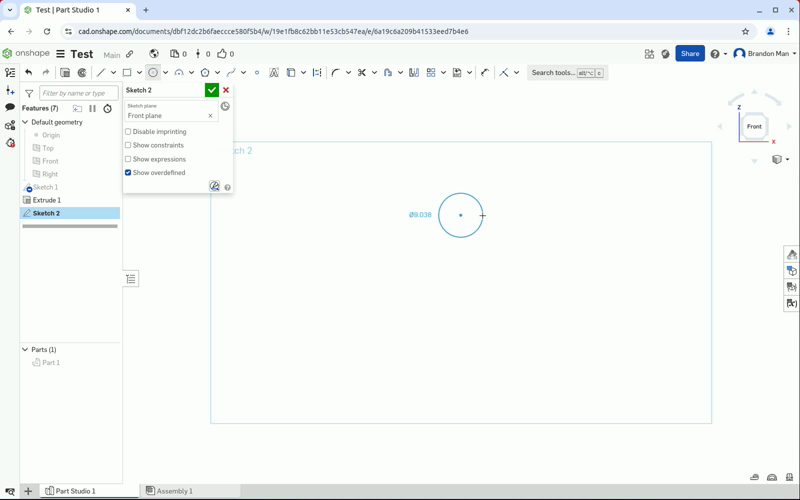
key(esc)
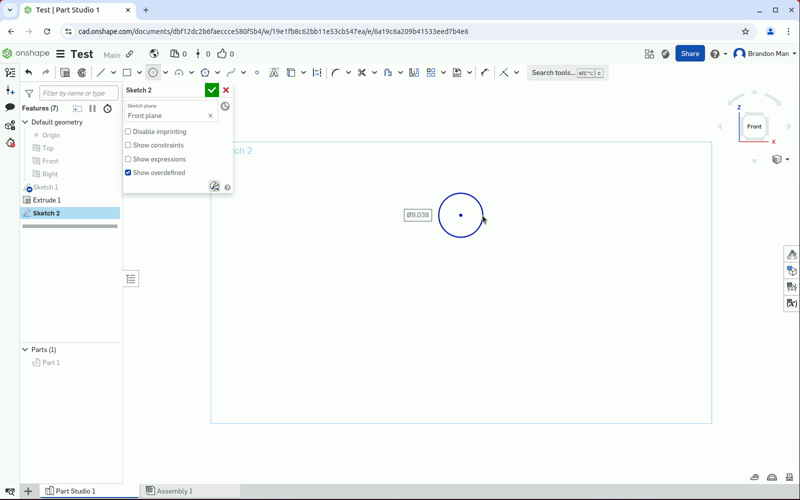
mouse_move(446, 227)
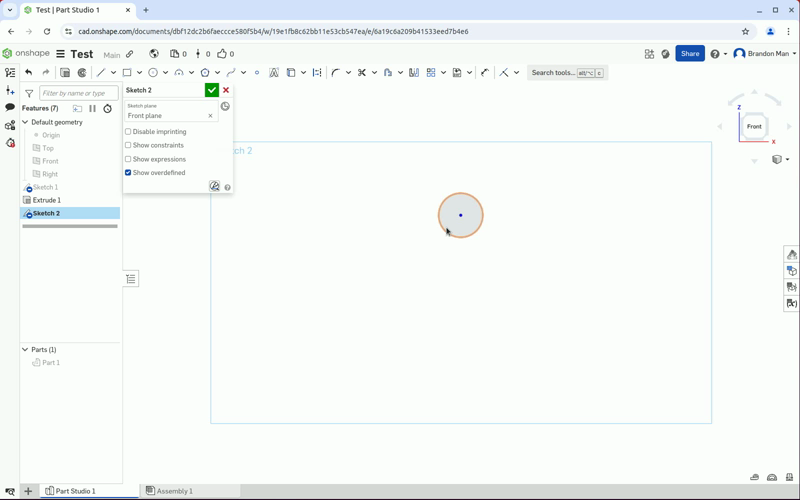
scroll(6)
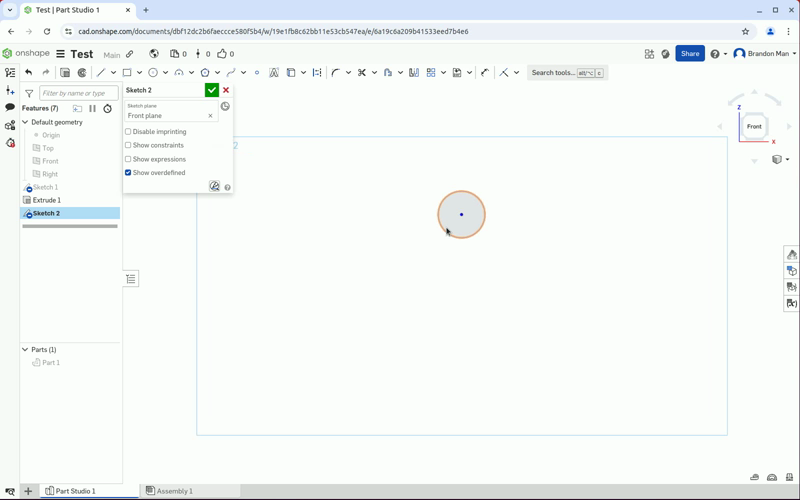
scroll(6)
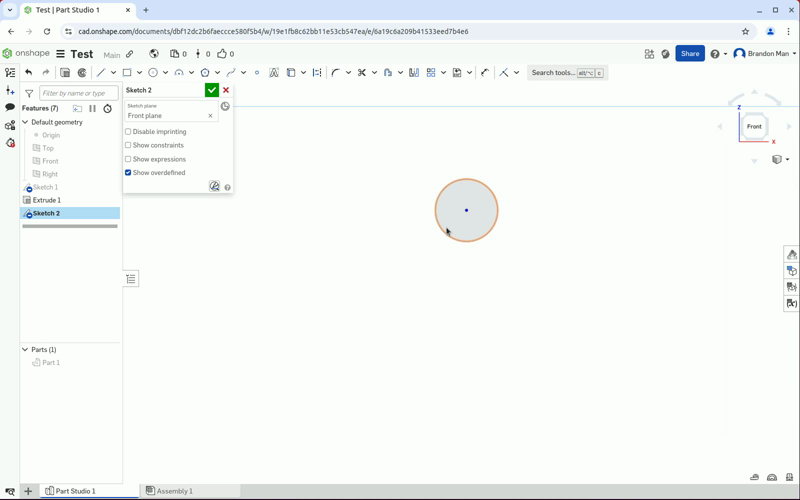
scroll(6)
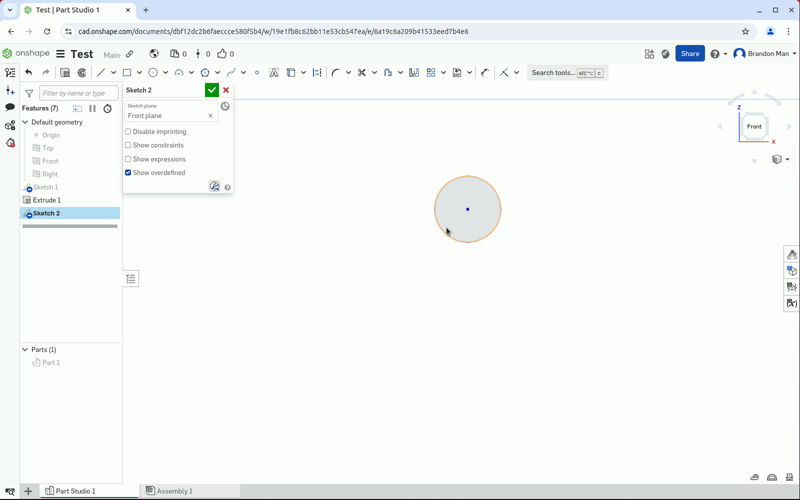
scroll(6)
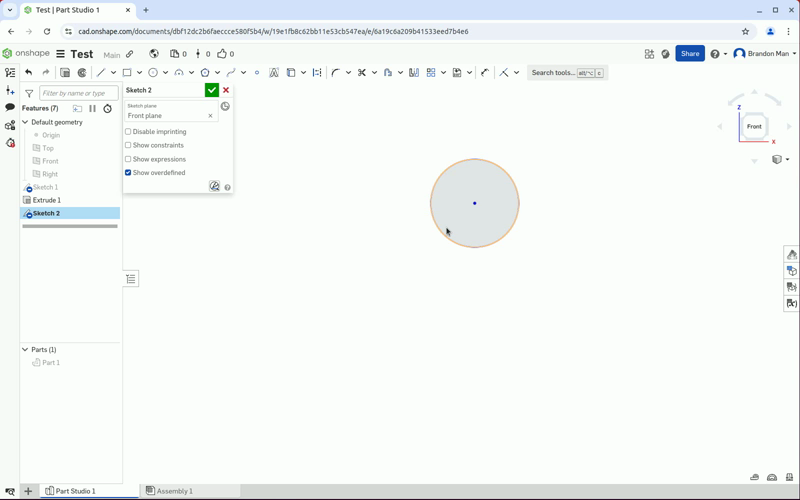
scroll(6)
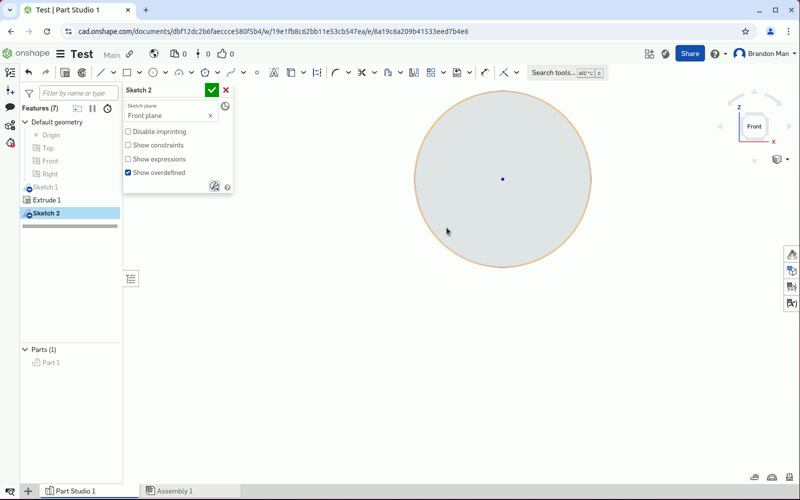
scroll(6)
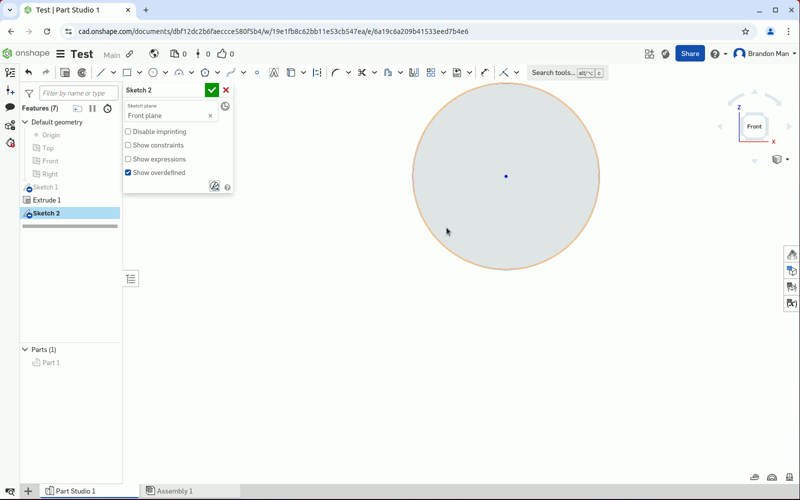
scroll(6)
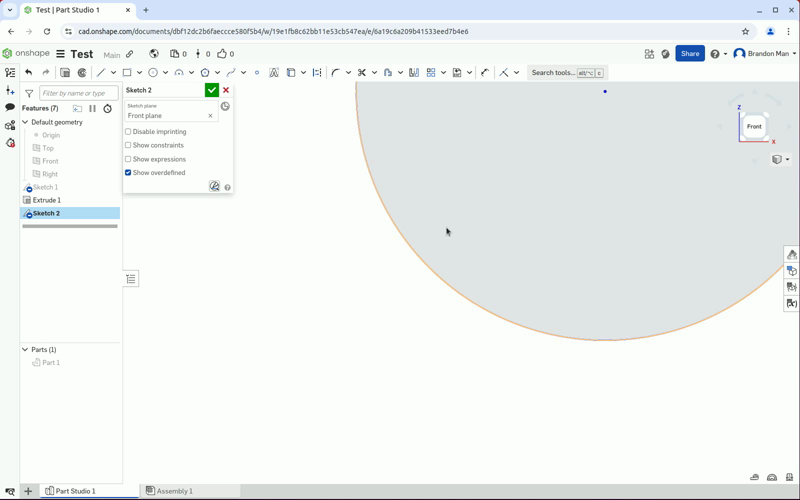
click(446, 227)
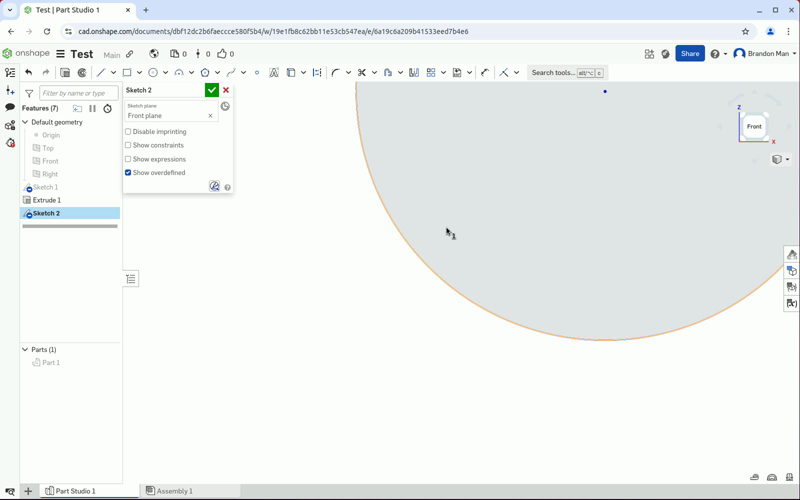
scroll(-6)
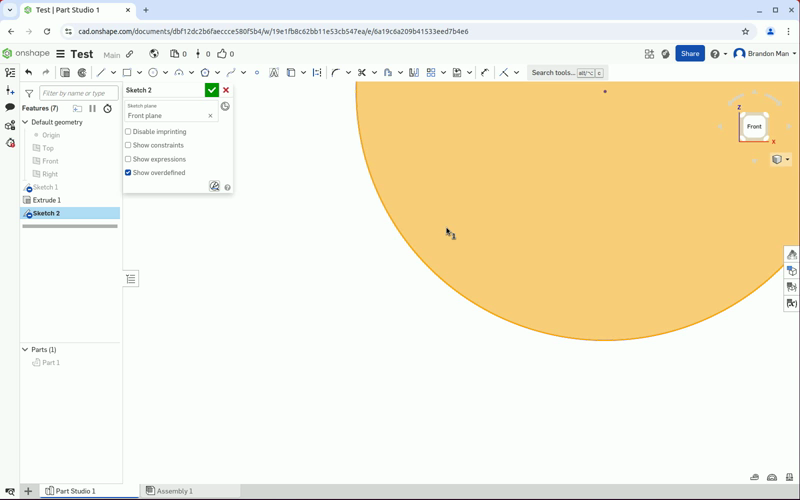
scroll(-6)
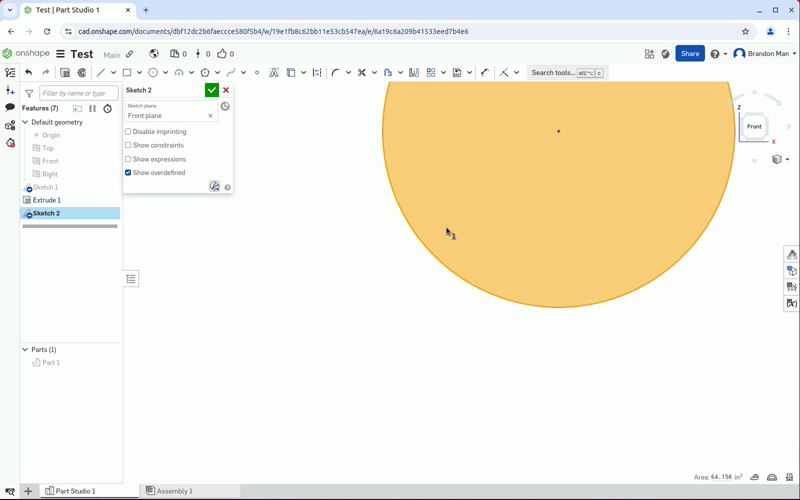
scroll(-6)
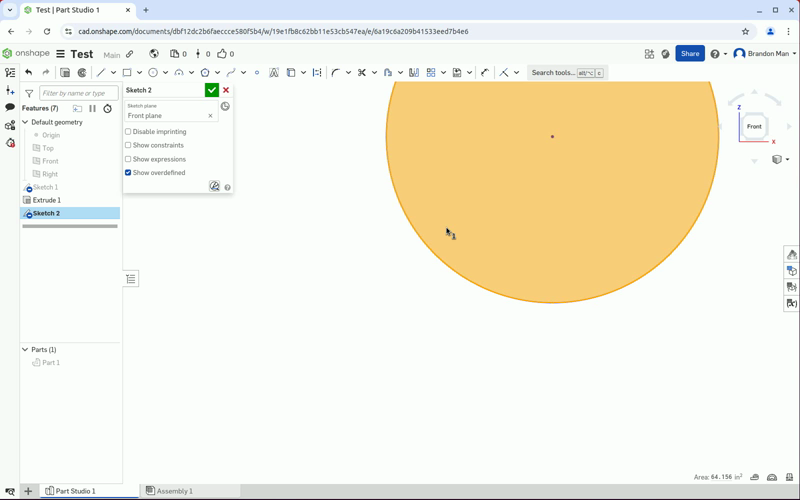
scroll(-6)
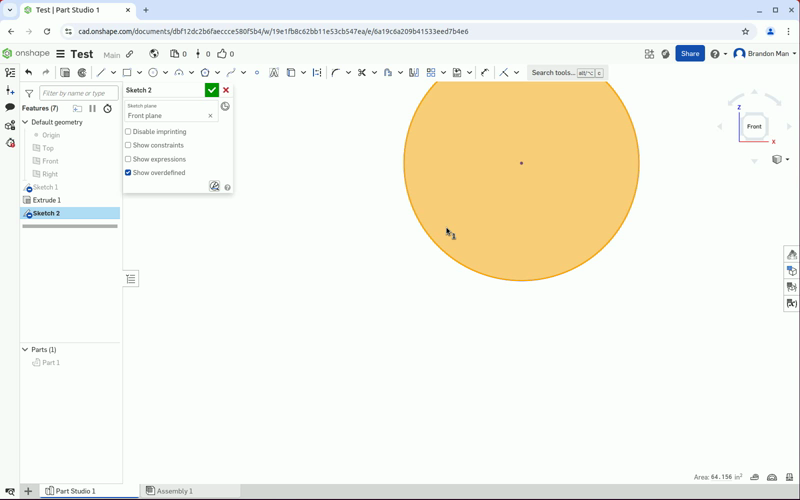
scroll(-6)
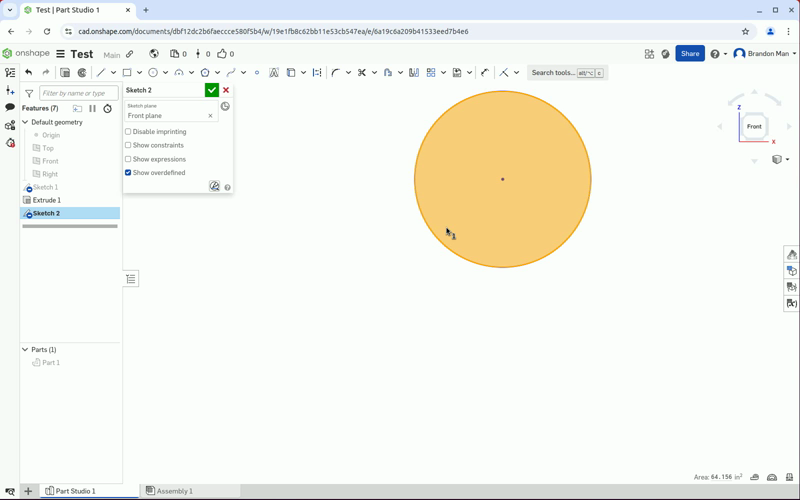
scroll(-6)
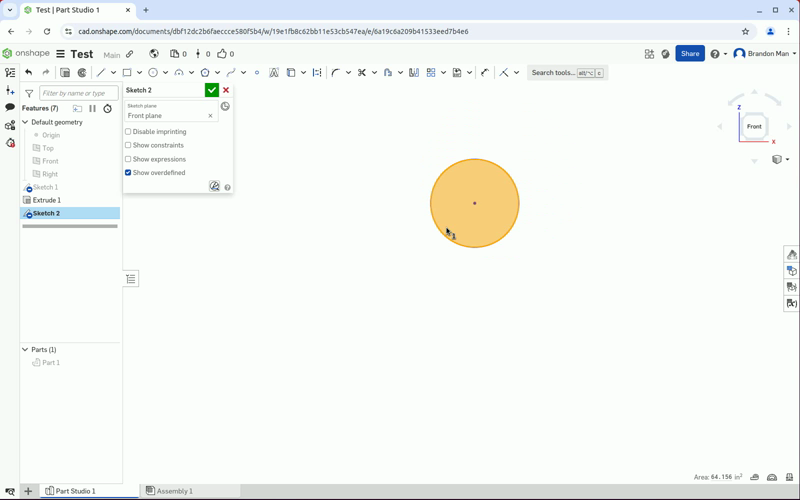
scroll(-6)
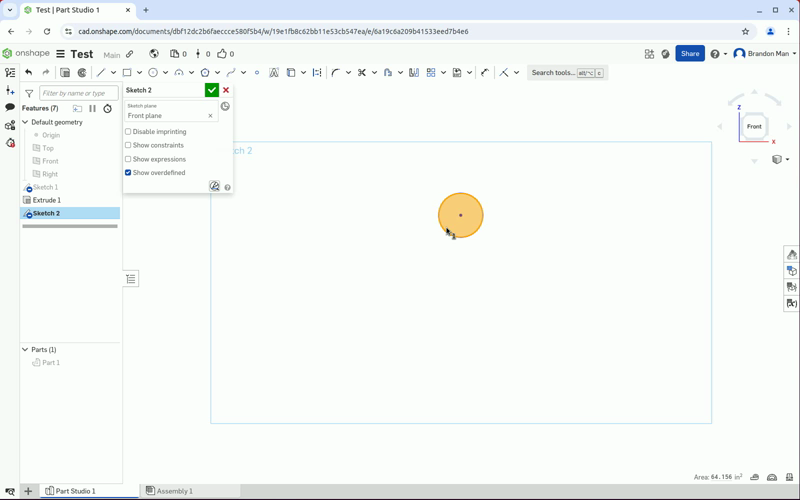
mouse_move(73, 352)
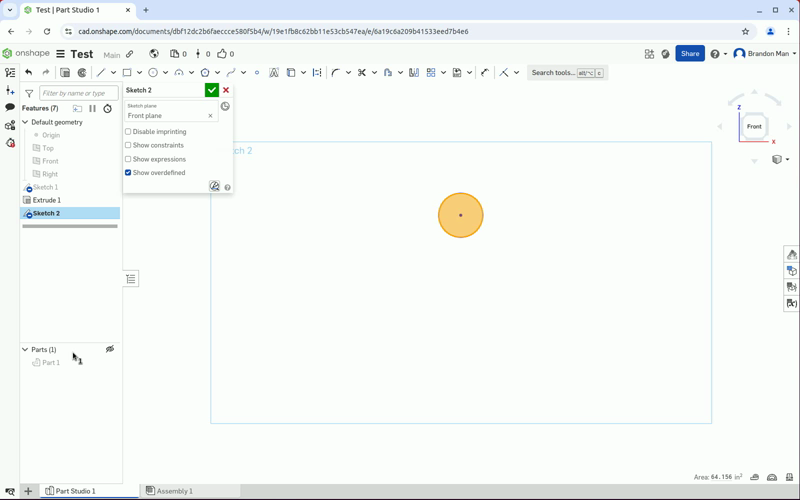
key(shift+y)
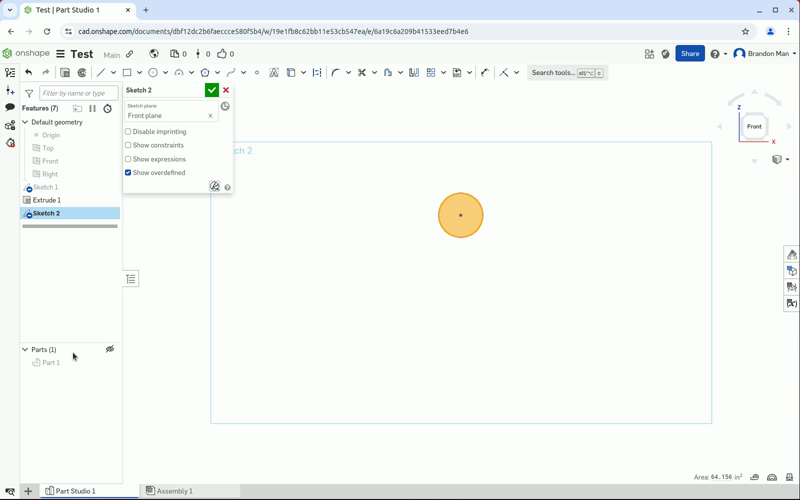
key(shift+e)
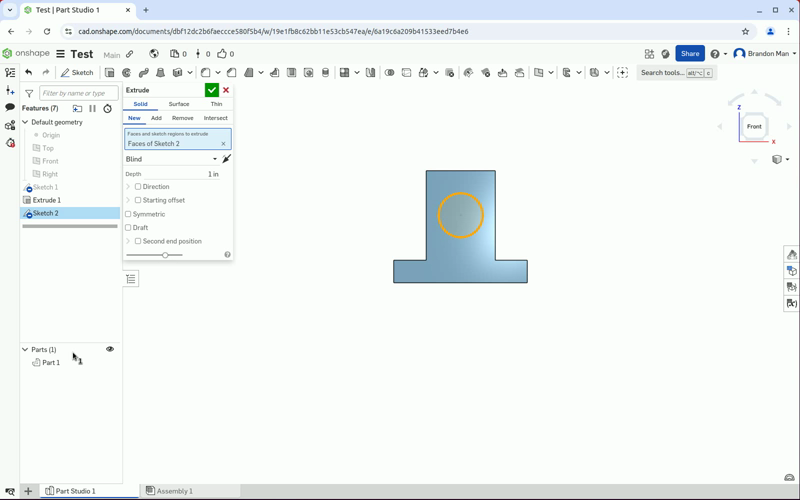
mouse_move(143, 106)
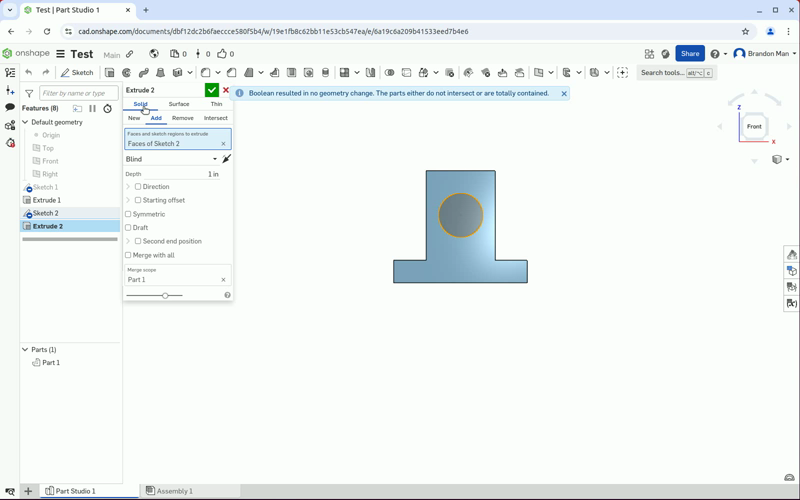
click(143, 106)
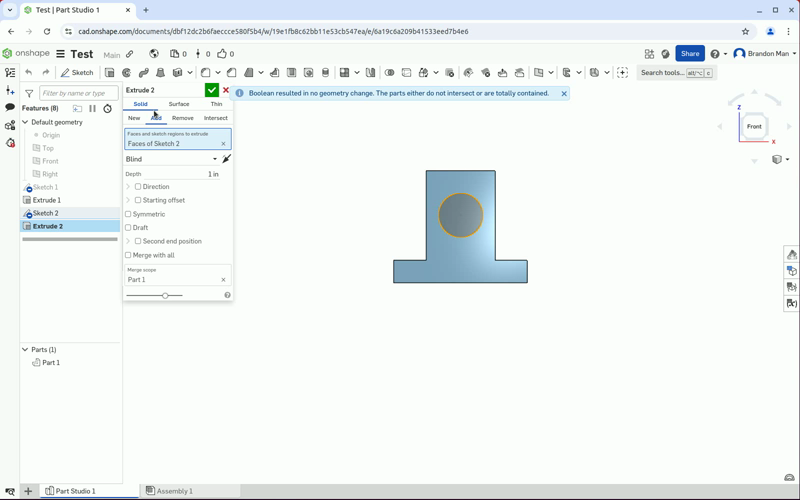
mouse_move(186, 120)
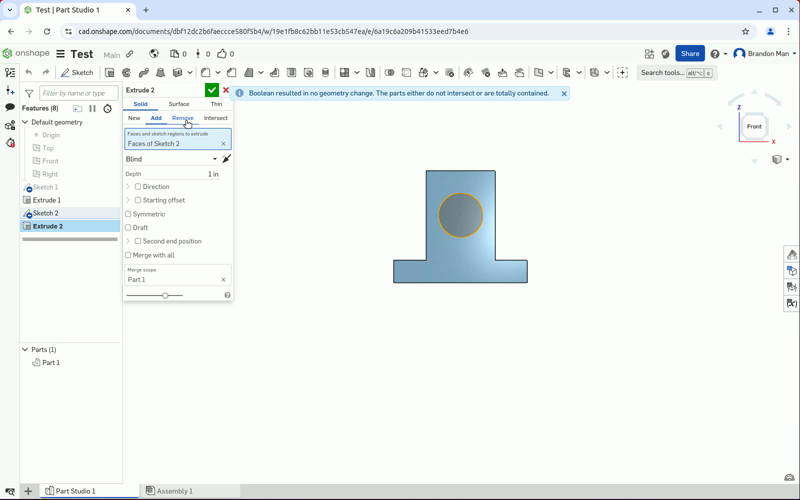
click(186, 120)
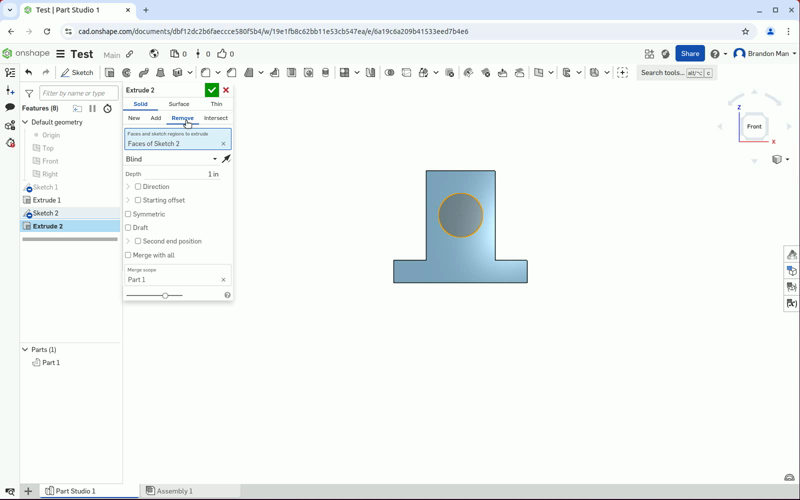
key(tab, 4)
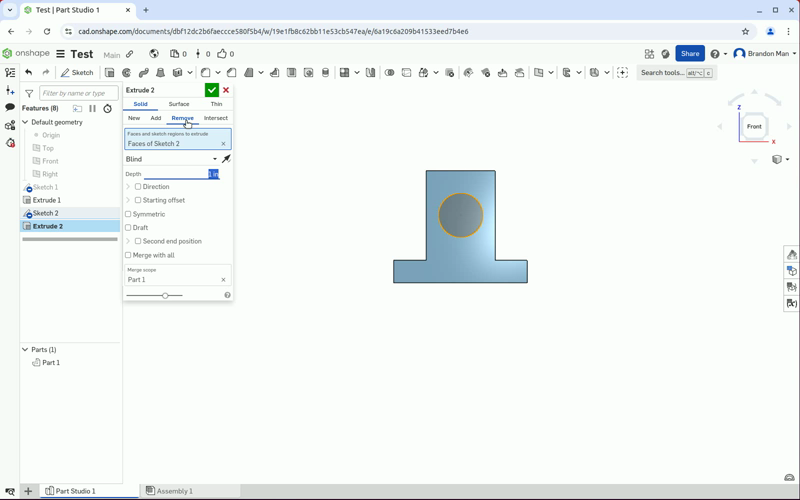
text(9.148)
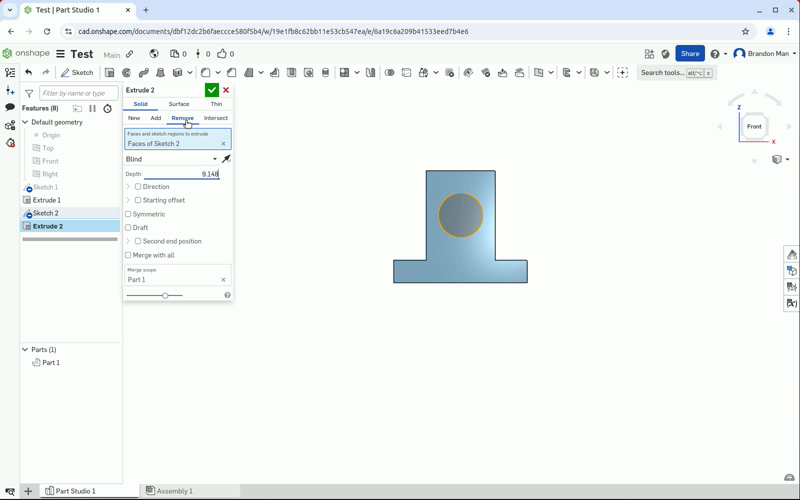
key(tab, 3)
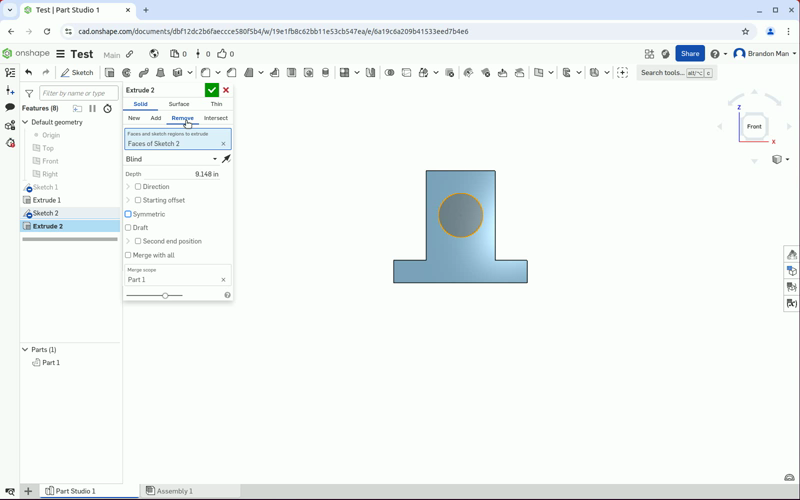
key(space)
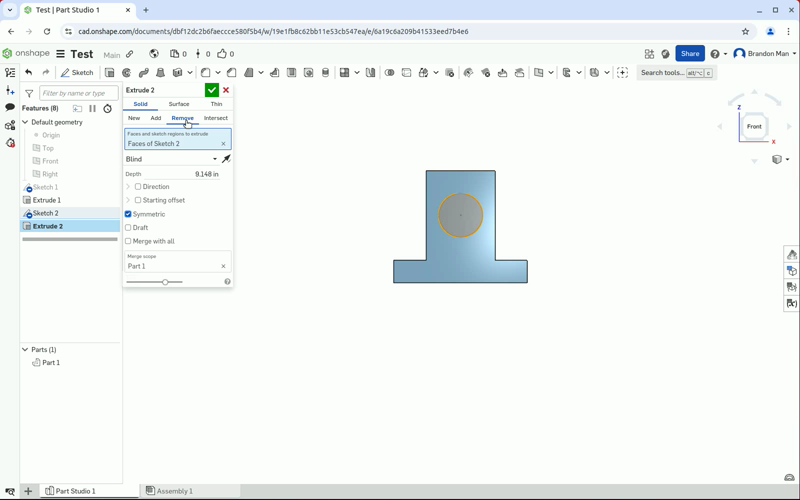
key(tab, 2)
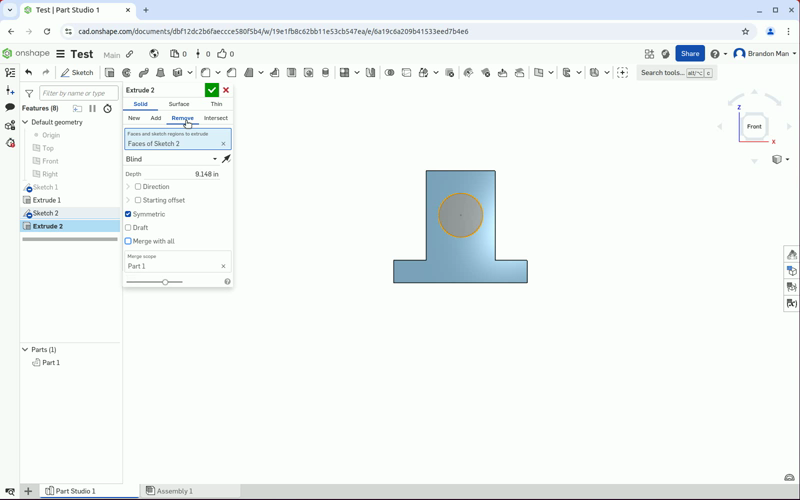
key(space)
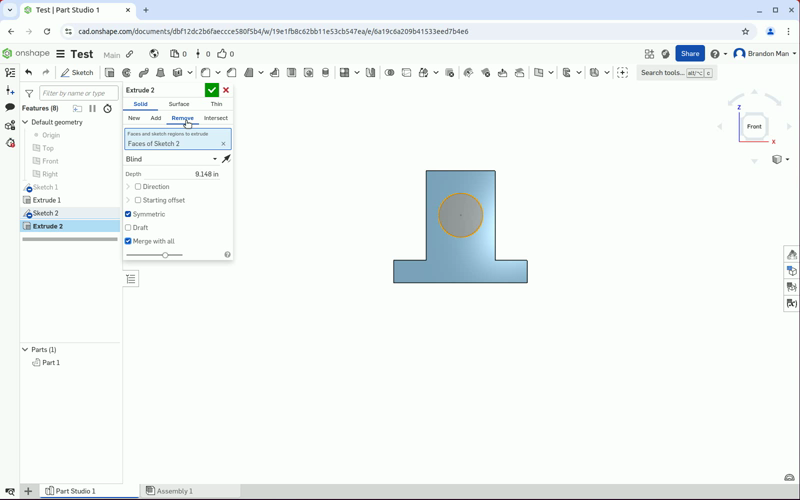
key(enter)
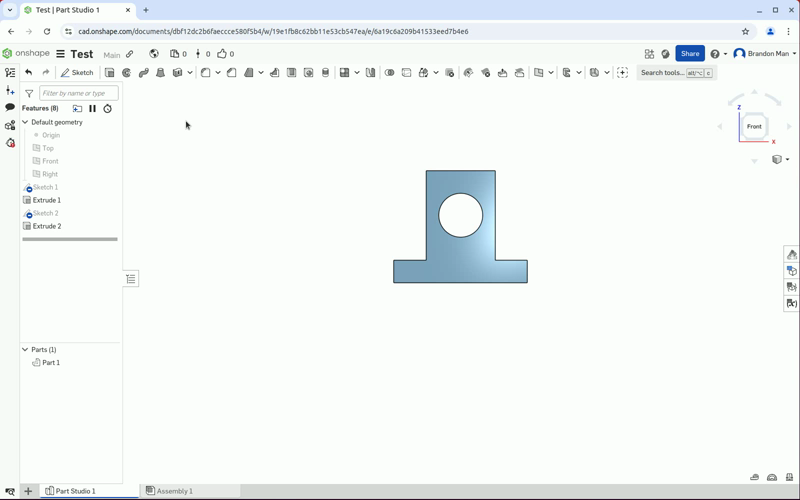
key(shift+h)
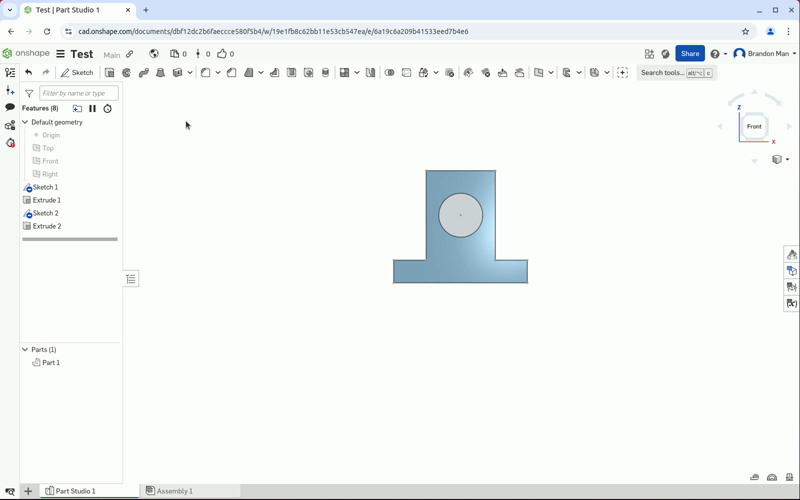
key(shift+h)
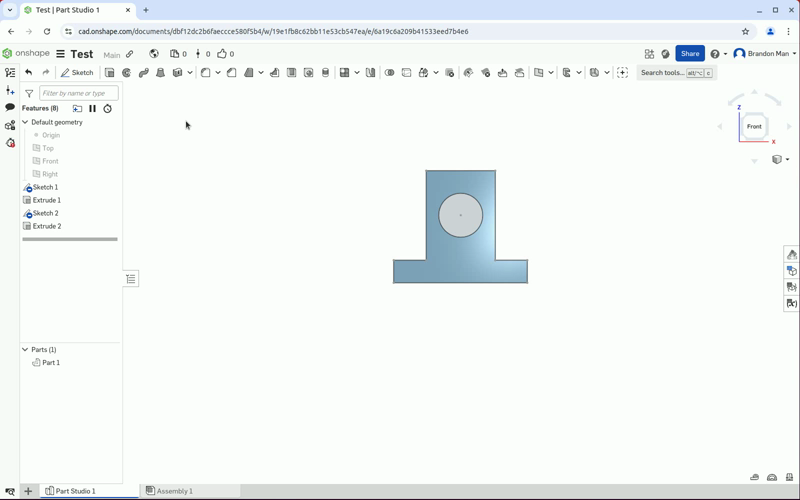
key(shift+7)
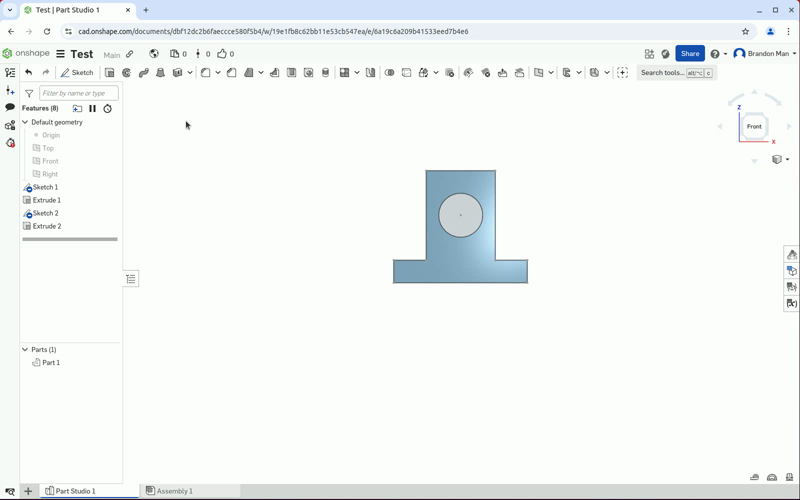
key(left, 2)
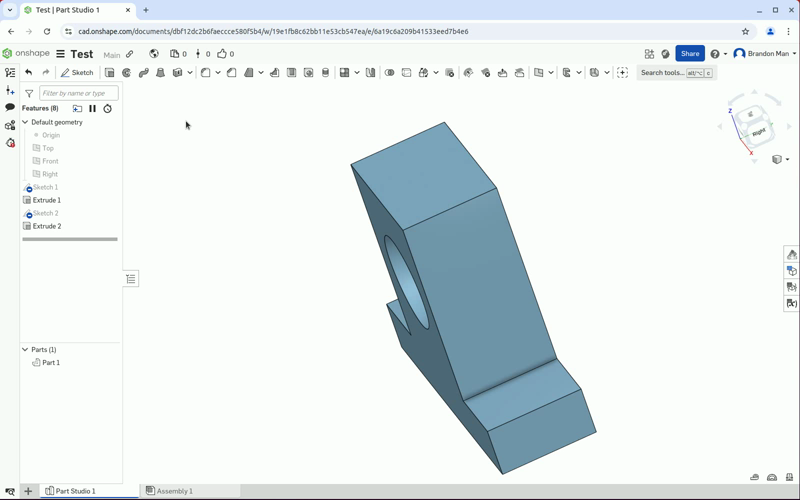
key(down, 2)
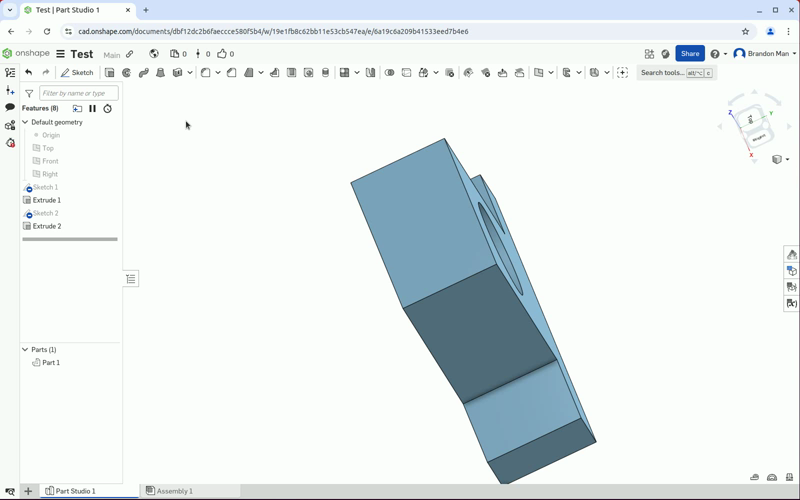
key(up, 2)
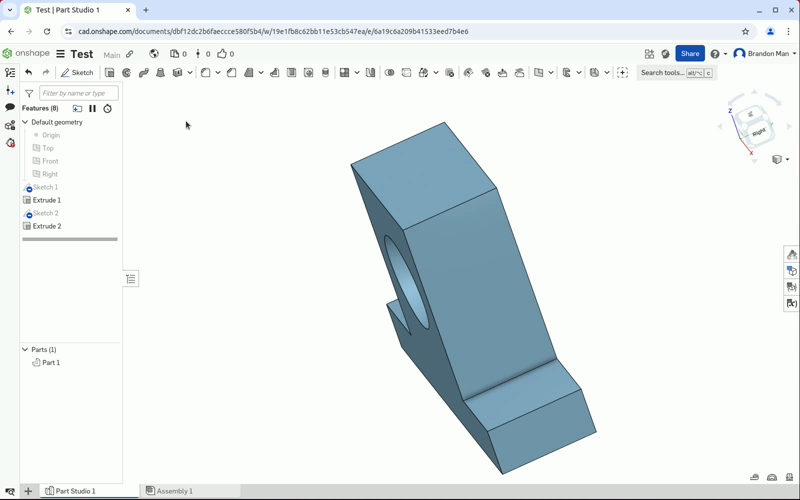
key(right, 2)
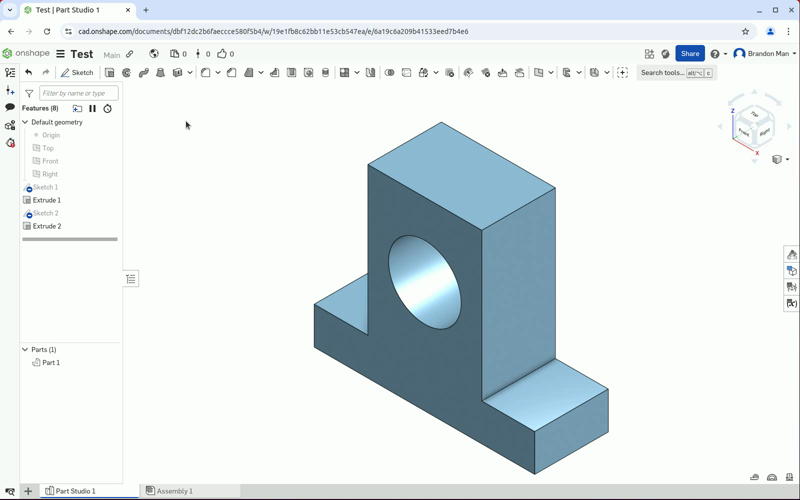
mouse_move(73, 189)
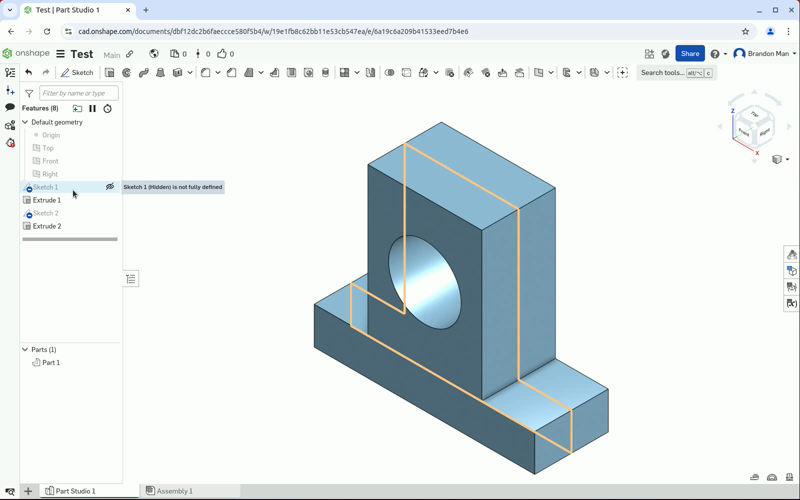
click(73, 189)